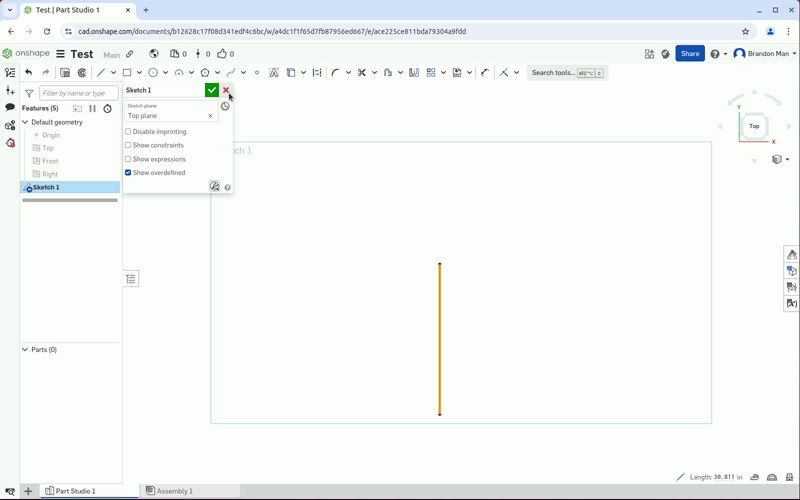
key(shift+h)
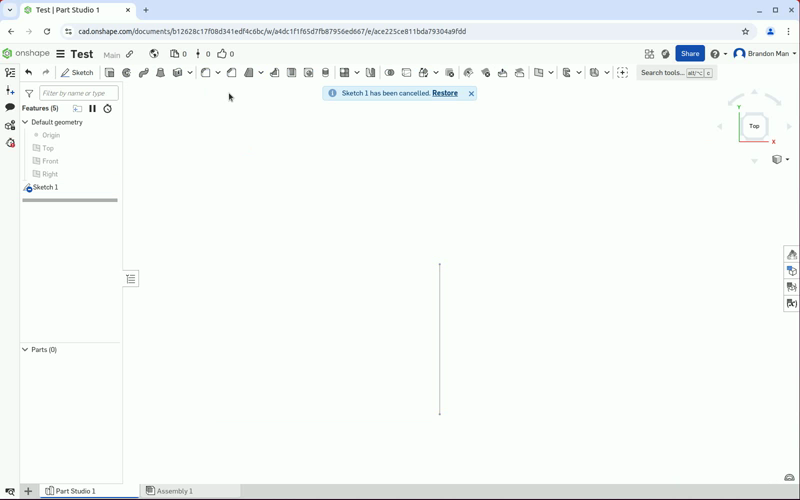
key(shift+s)
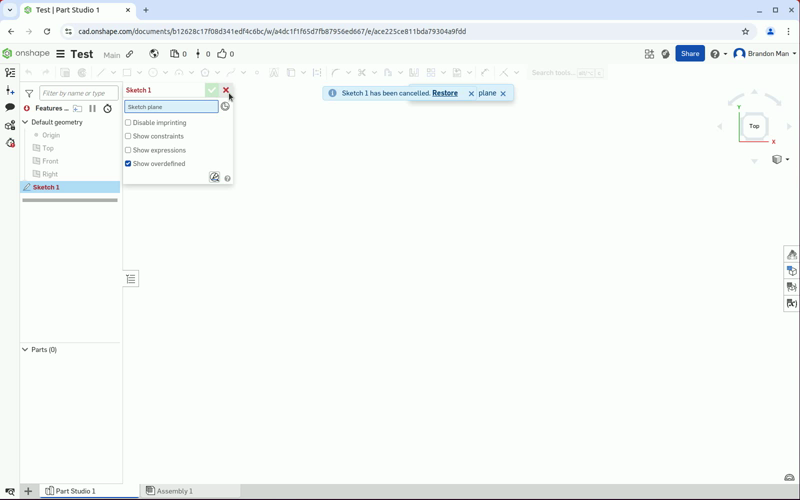
mouse_move(73, 150)
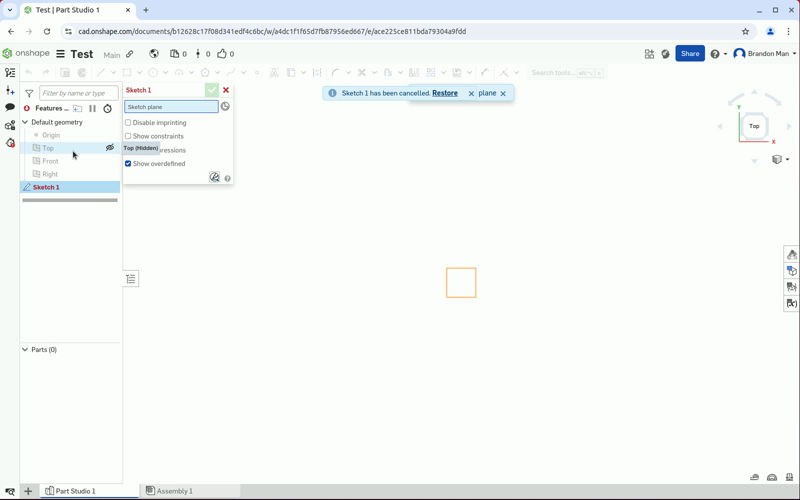
click(73, 150)
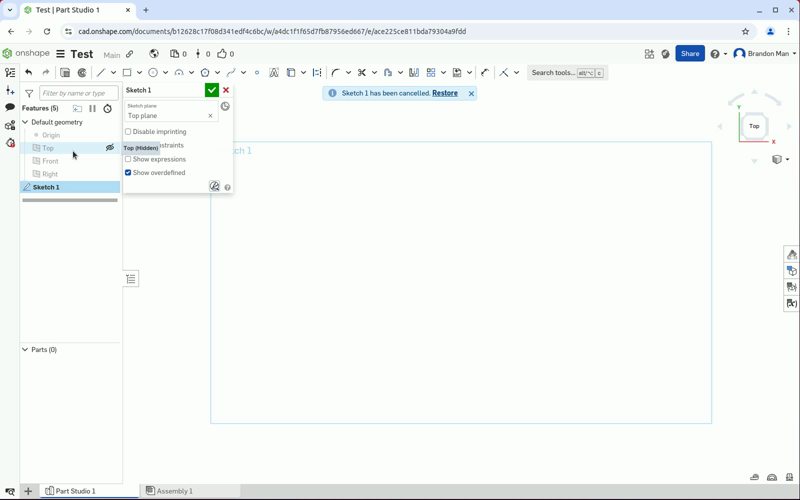
mouse_move(73, 352)
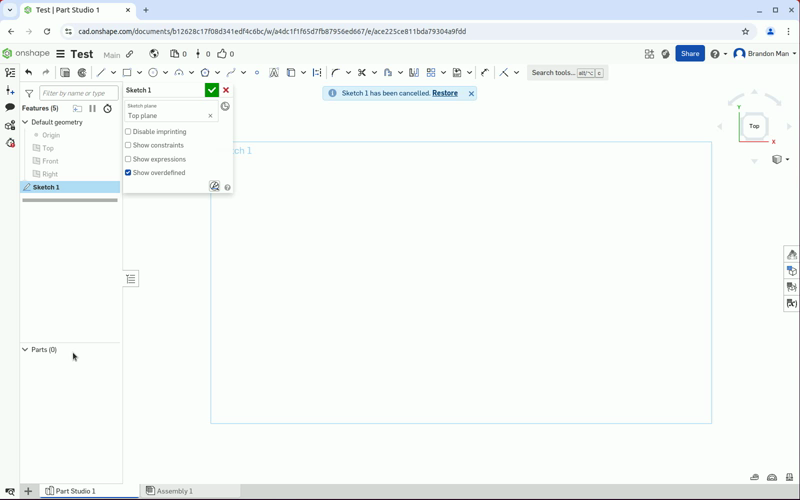
key(y)
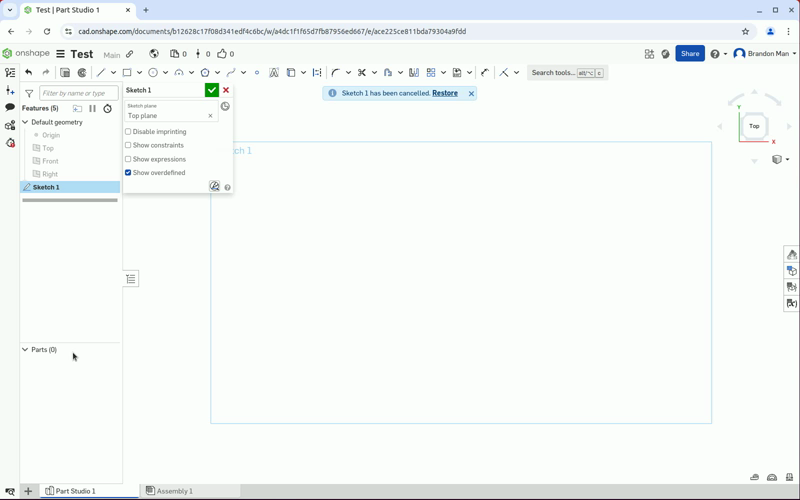
key(c)
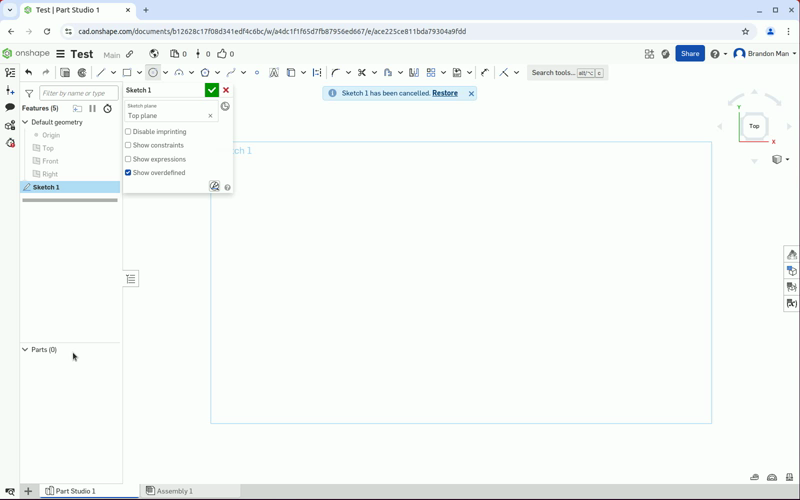
key_down(shift)
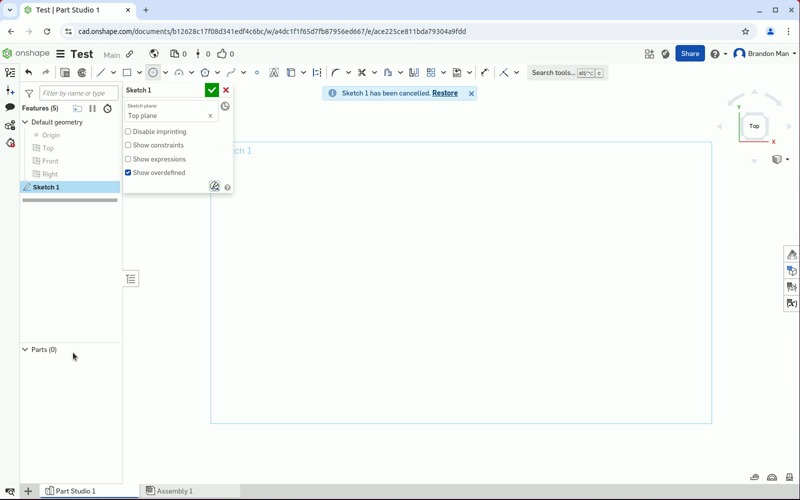
mouse_move(461, 282)
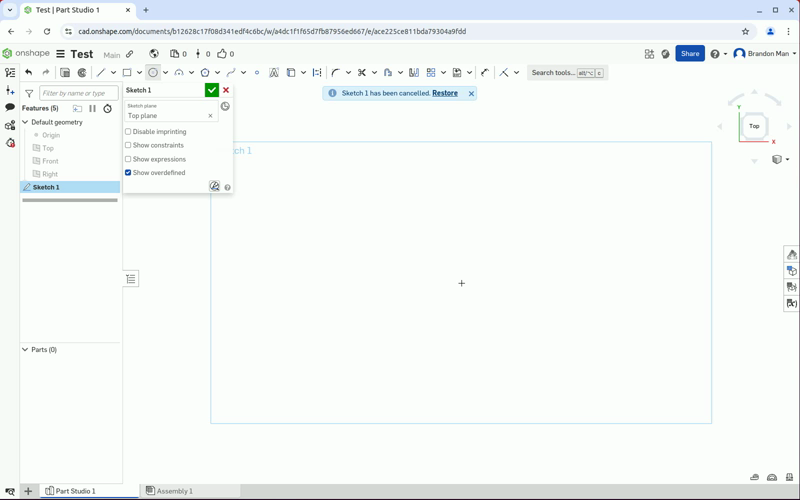
click(461, 282)
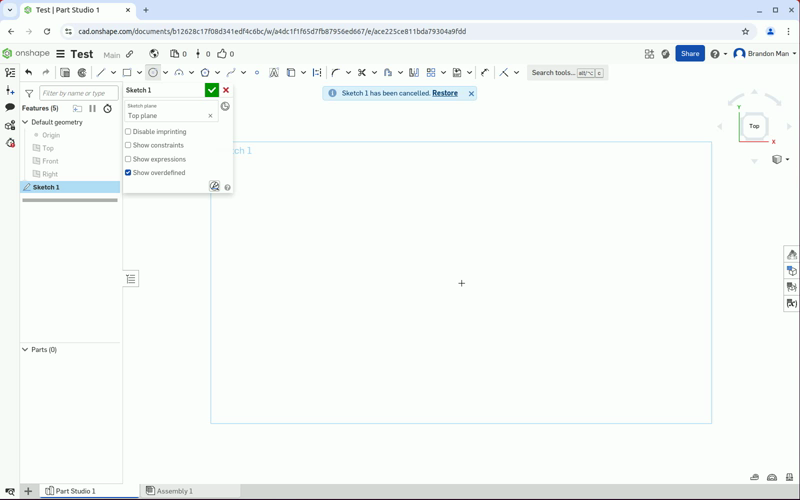
key_up(shift)
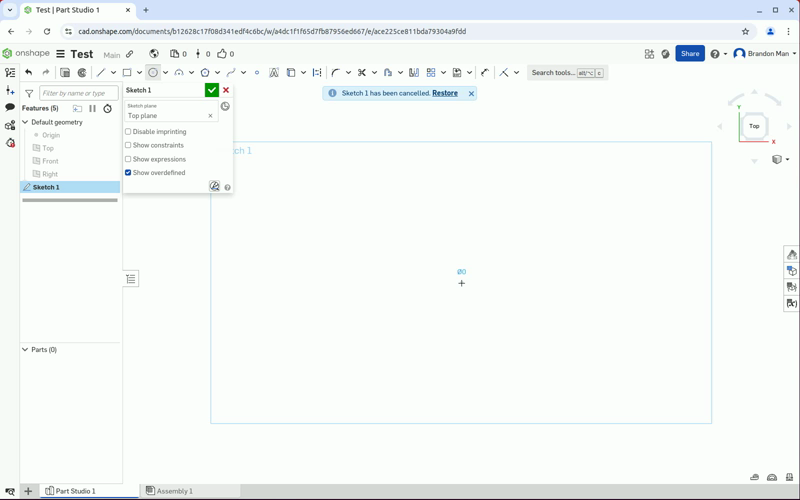
mouse_move(486, 282)
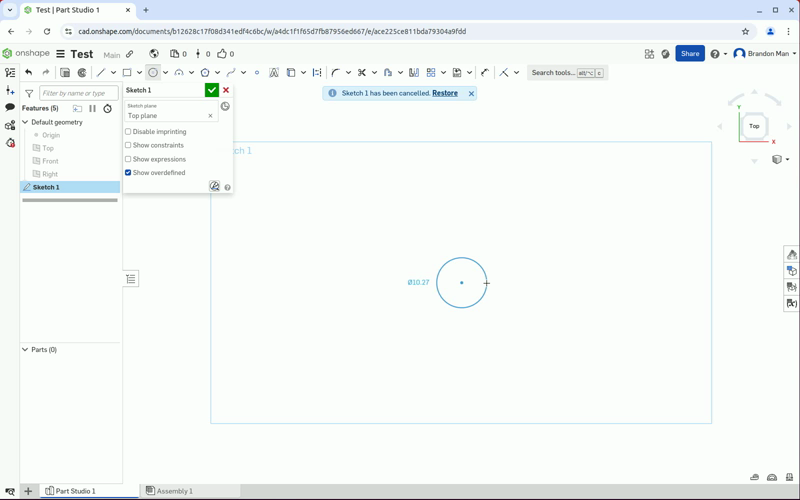
click(486, 282)
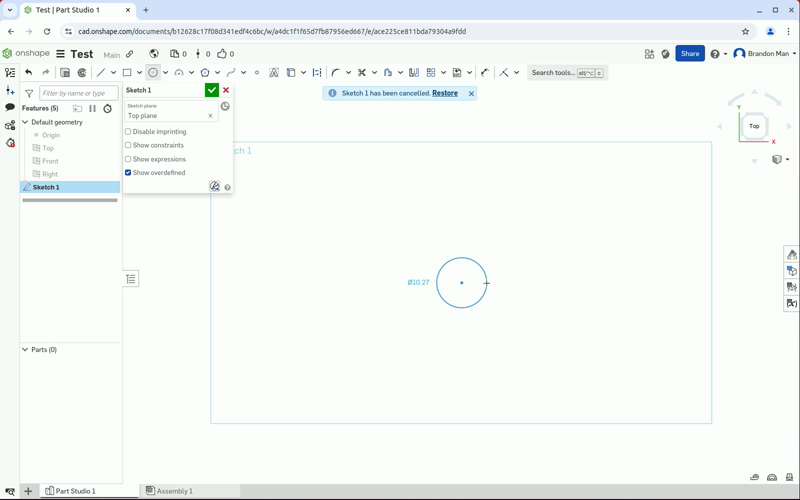
key(esc)
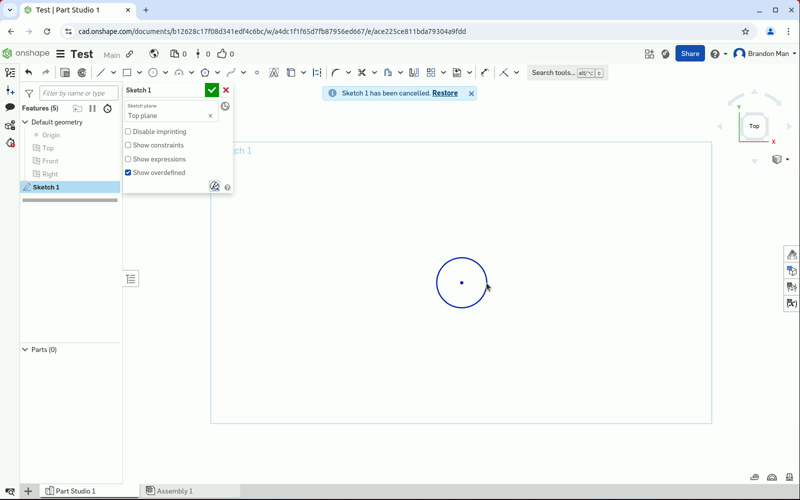
key(c)
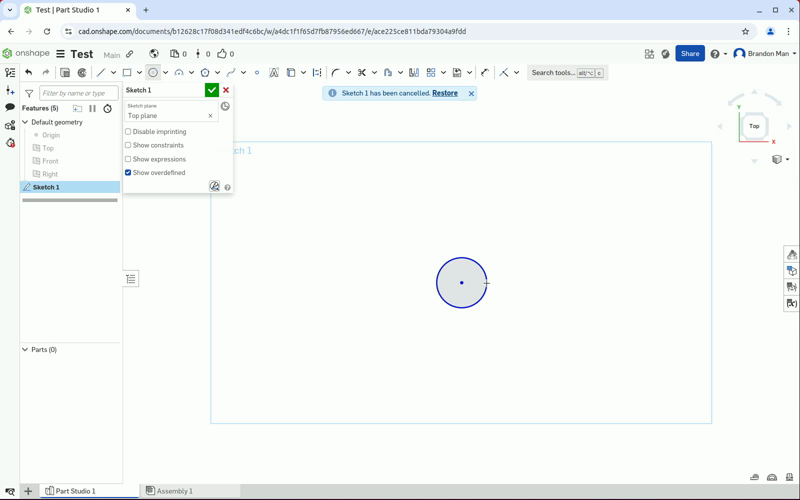
key_down(shift)
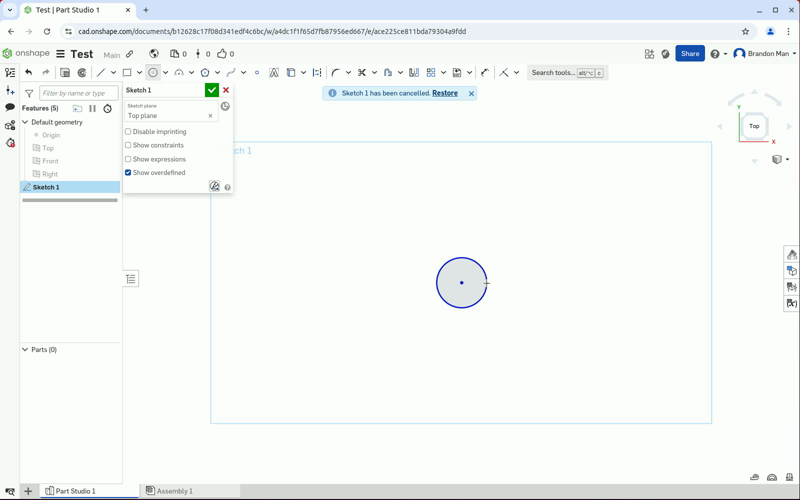
mouse_move(461, 282)
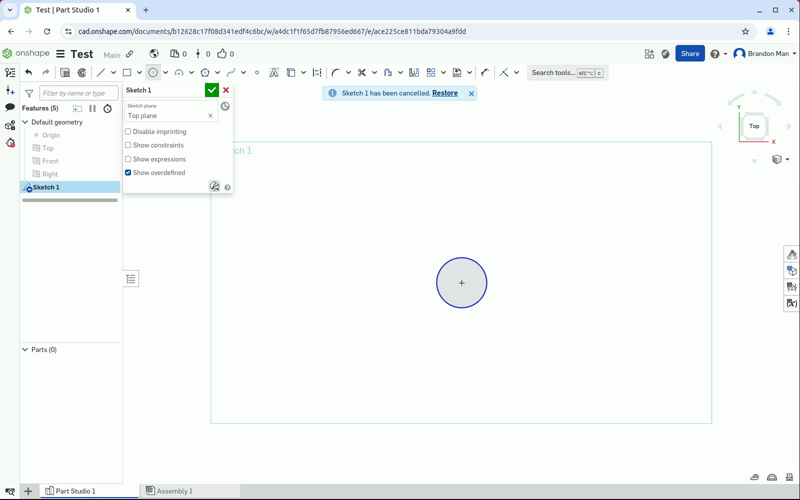
click(461, 282)
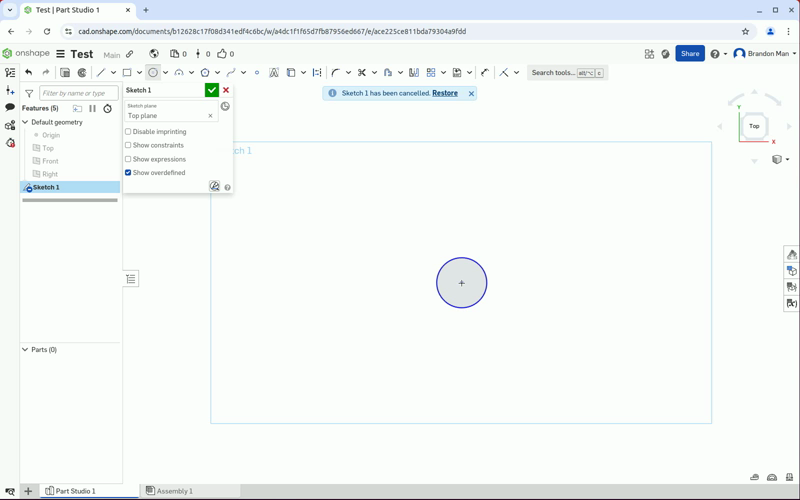
key_up(shift)
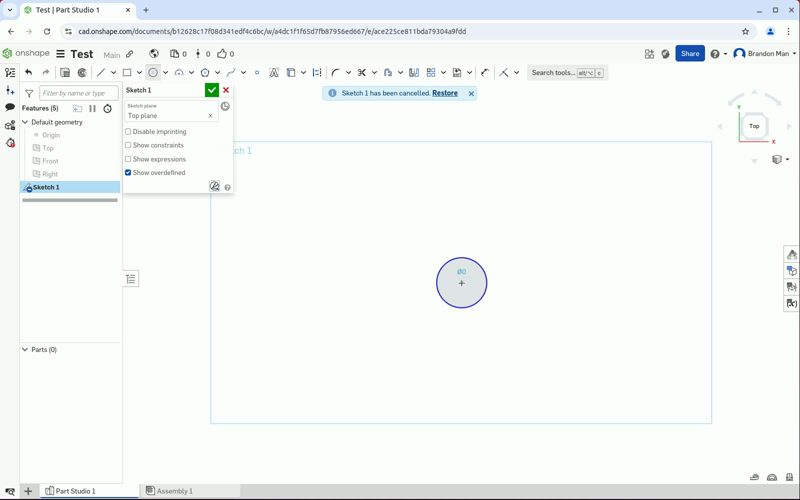
mouse_move(485, 282)
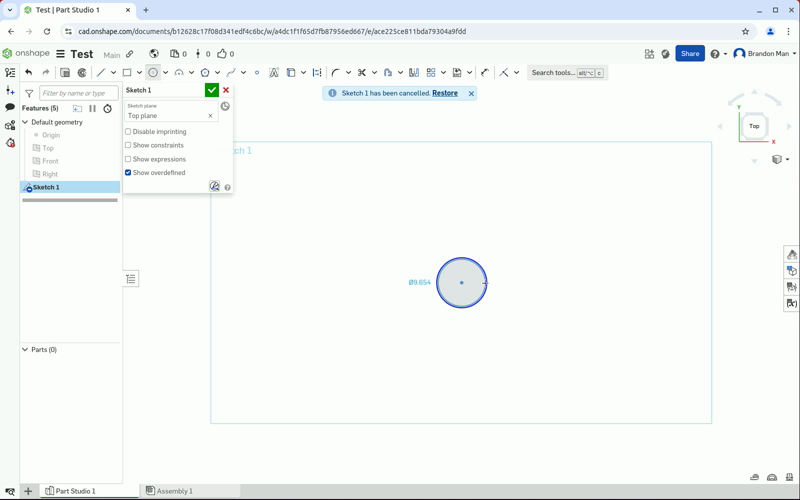
scroll(6)
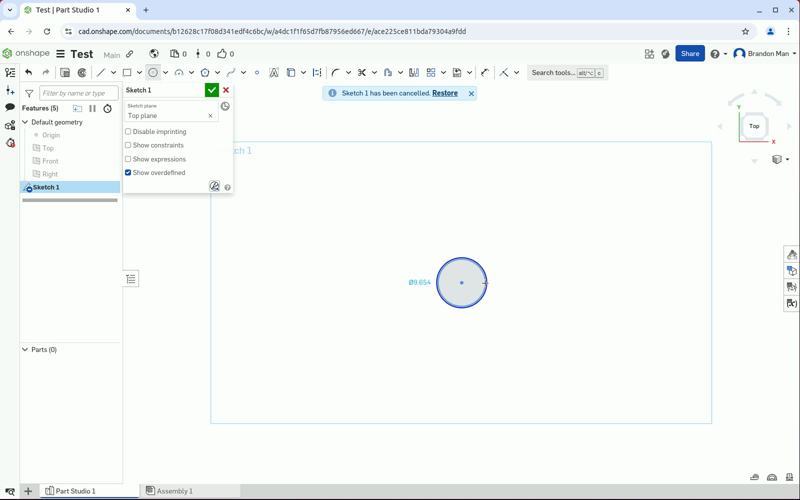
scroll(6)
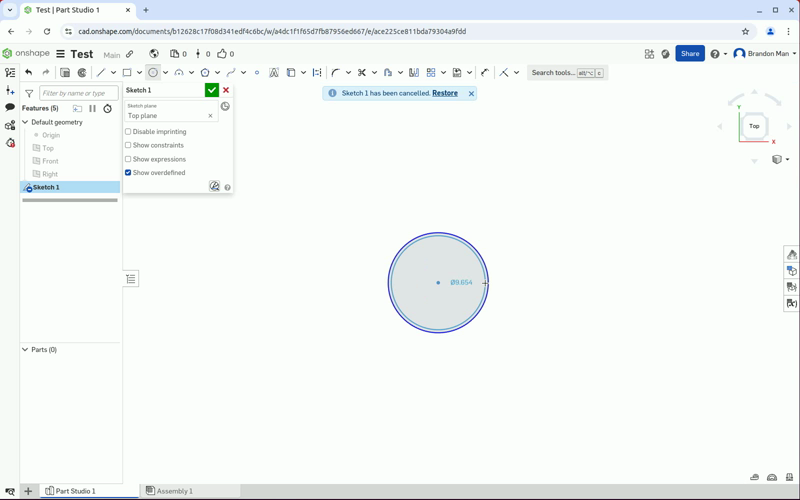
scroll(6)
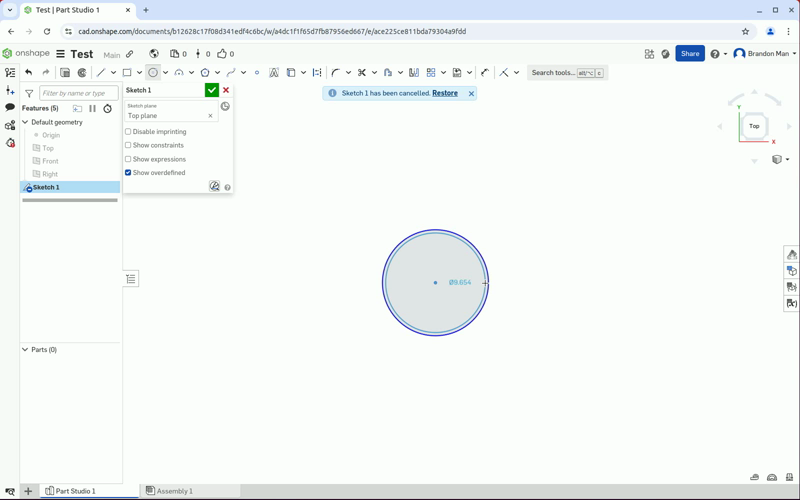
scroll(6)
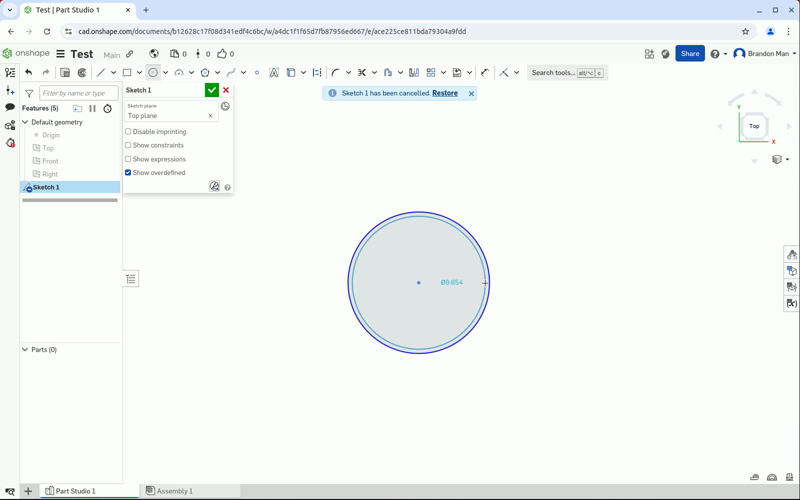
scroll(6)
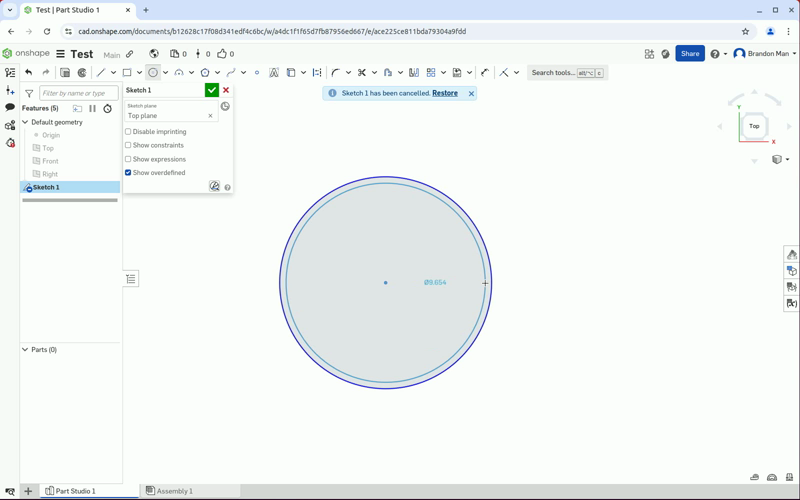
scroll(6)
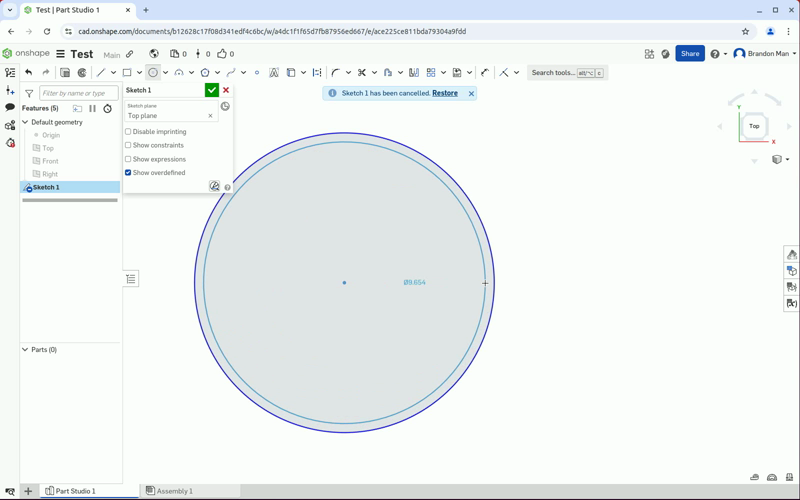
scroll(6)
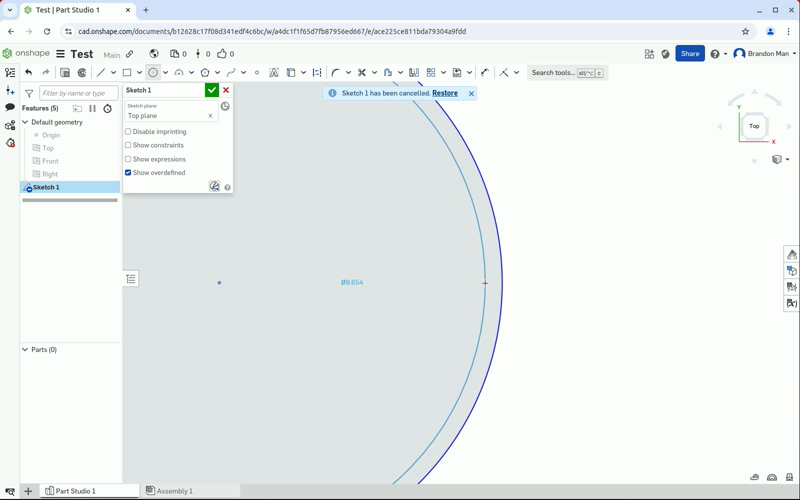
click(485, 282)
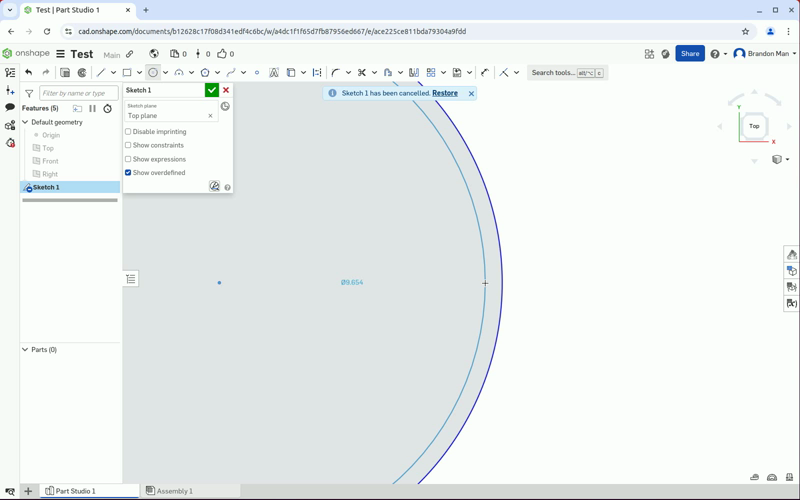
scroll(-6)
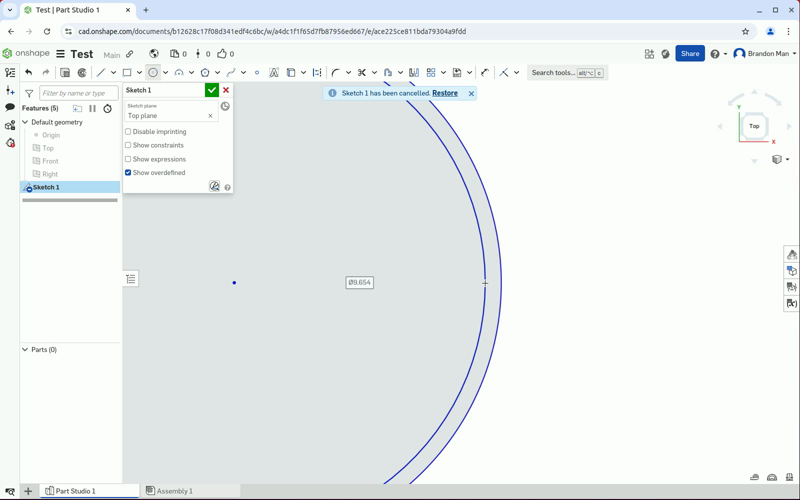
scroll(-6)
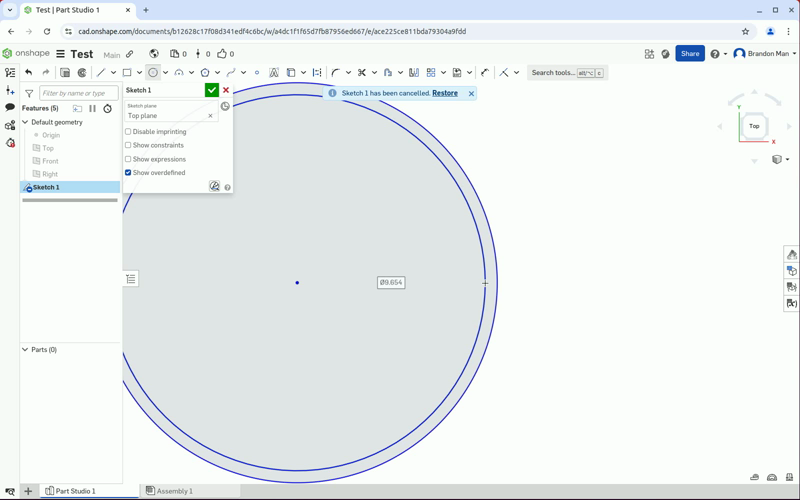
scroll(-6)
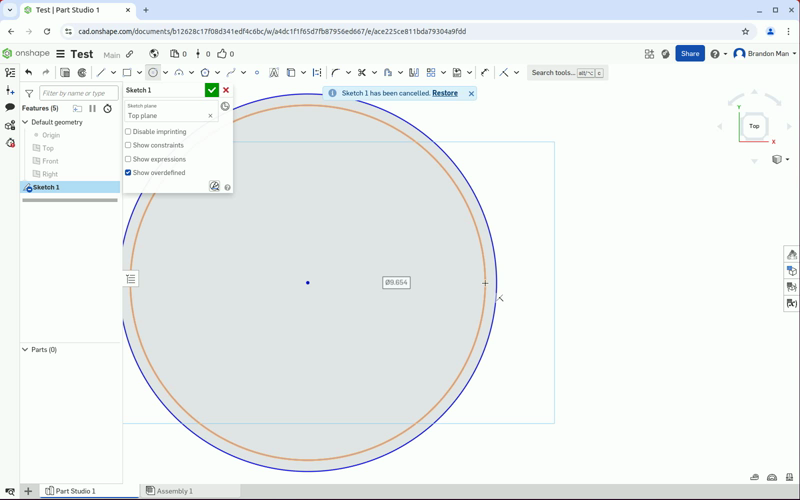
scroll(-6)
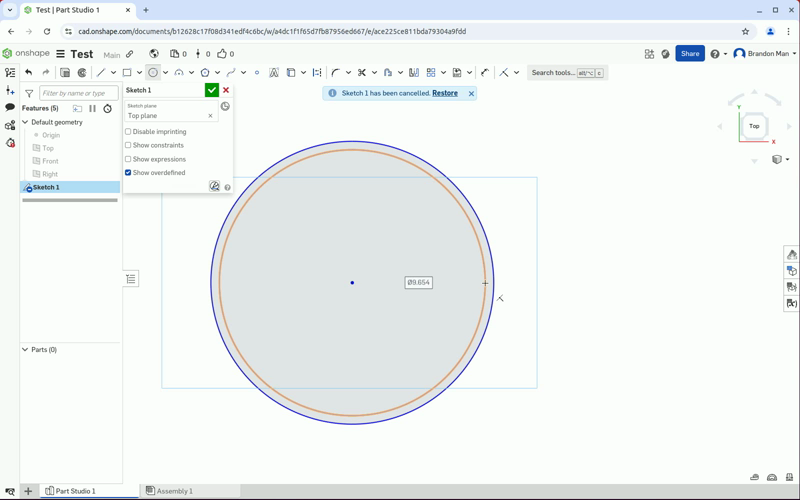
scroll(-6)
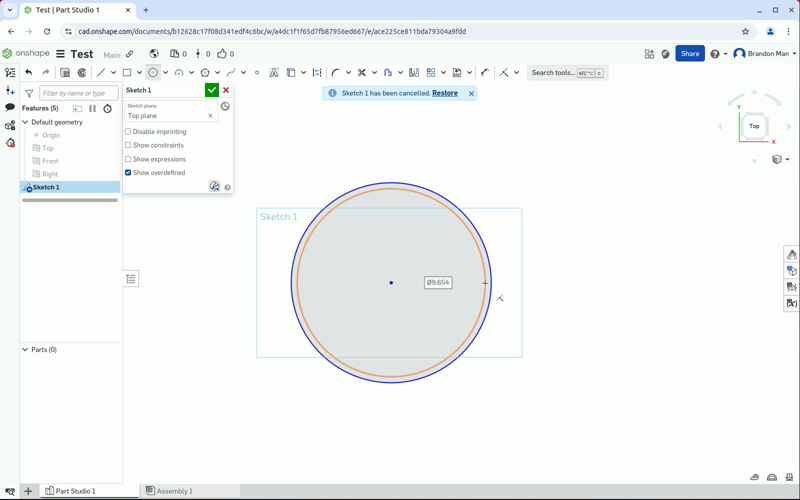
scroll(-6)
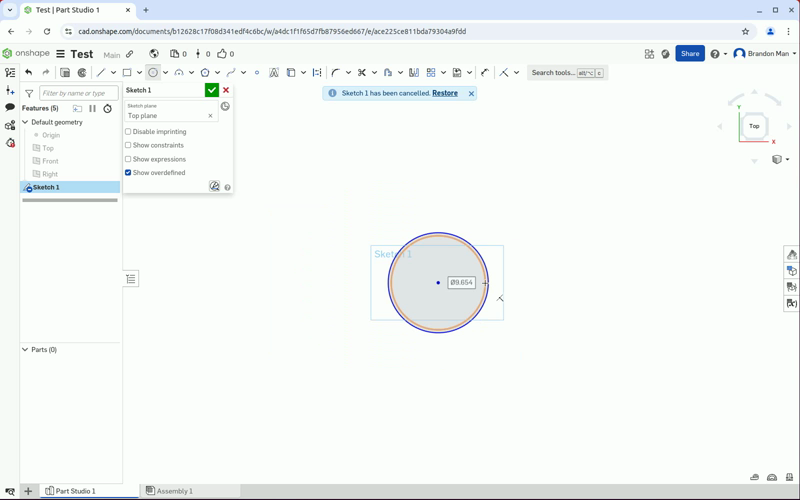
scroll(-6)
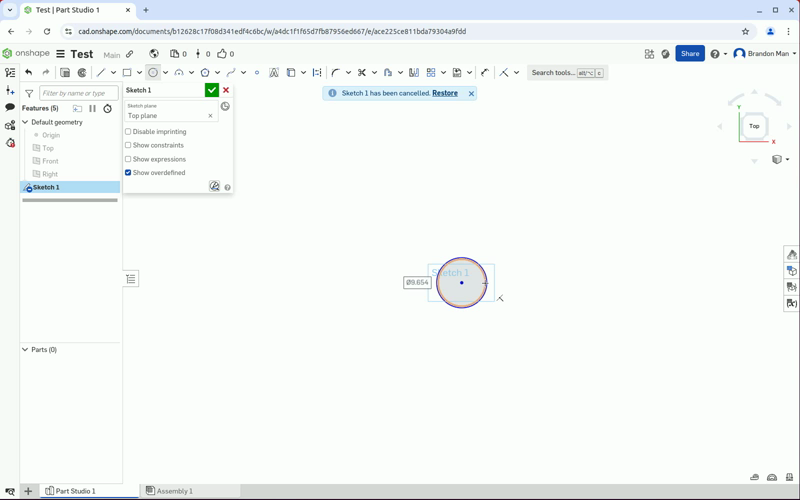
key(esc)
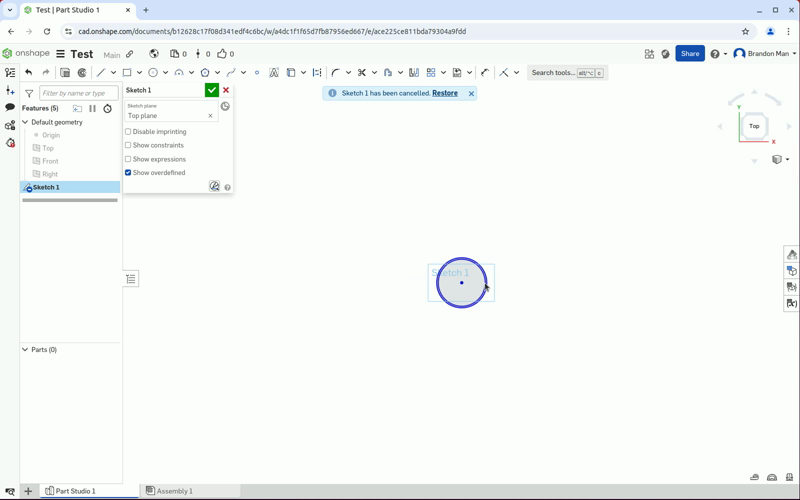
mouse_move(454, 260)
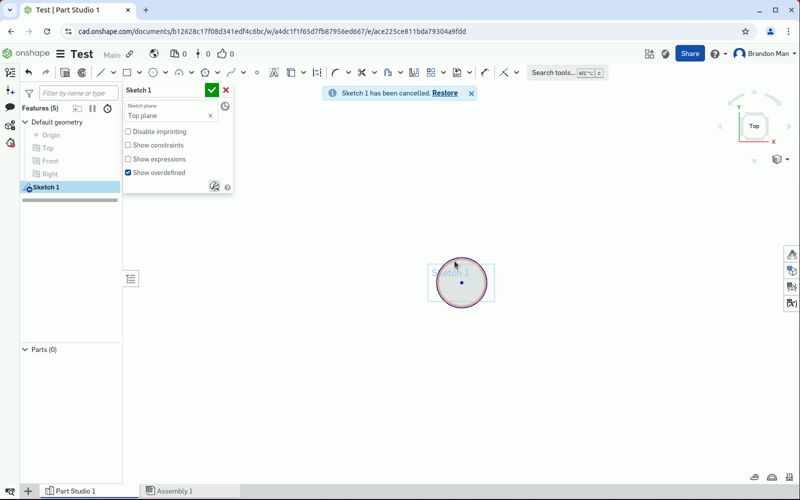
scroll(6)
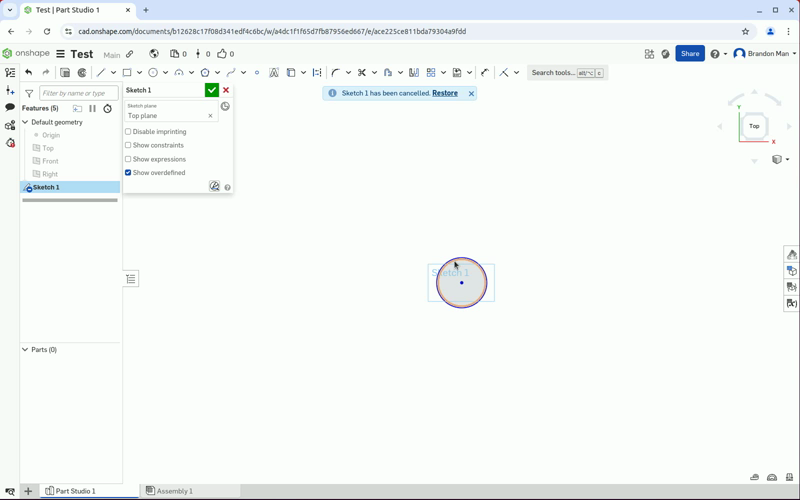
scroll(6)
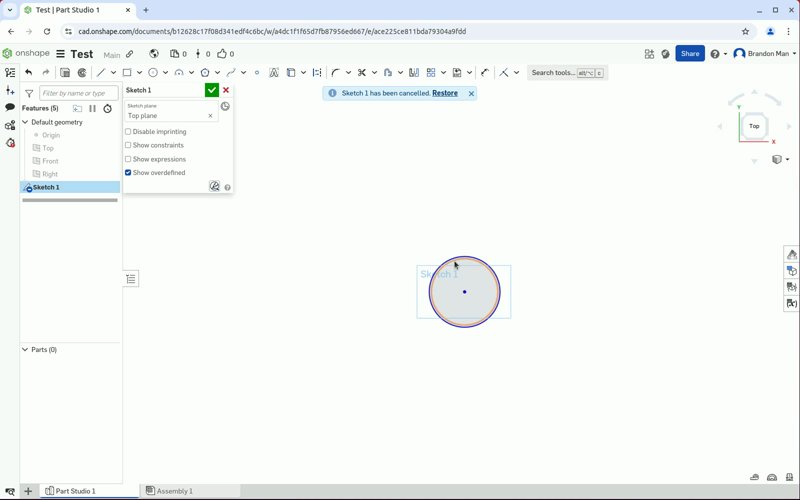
scroll(6)
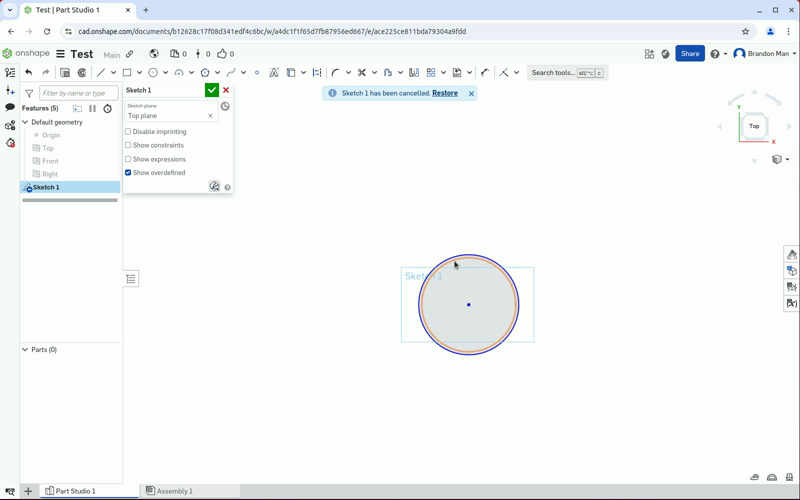
scroll(6)
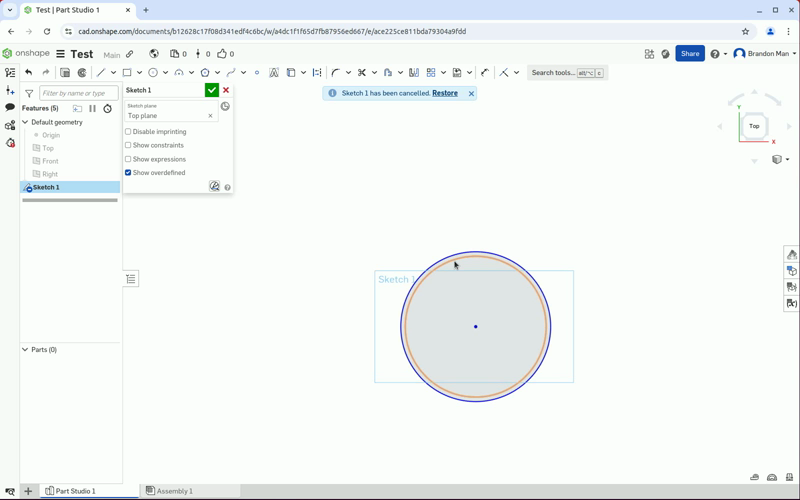
scroll(6)
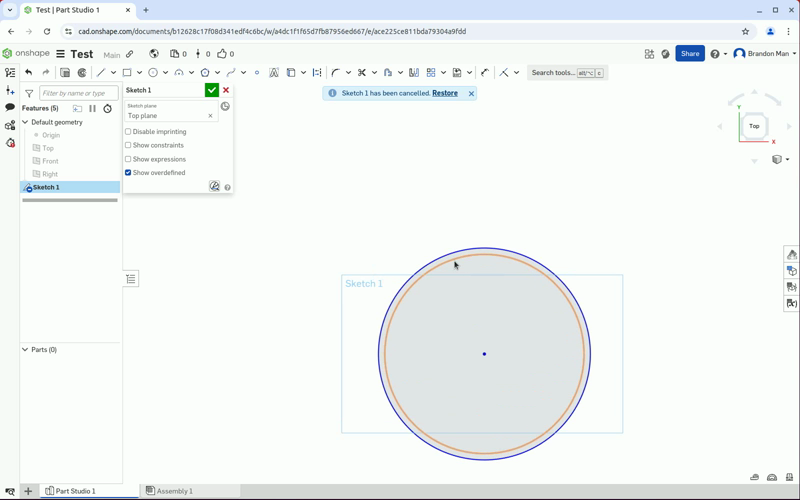
scroll(6)
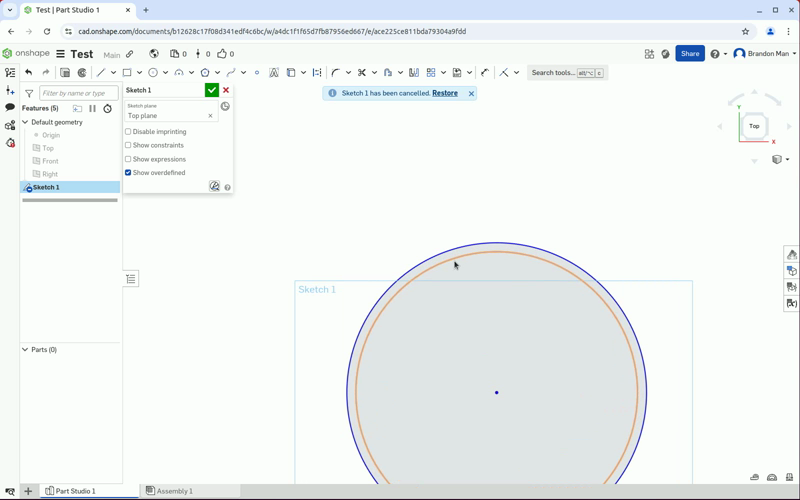
scroll(6)
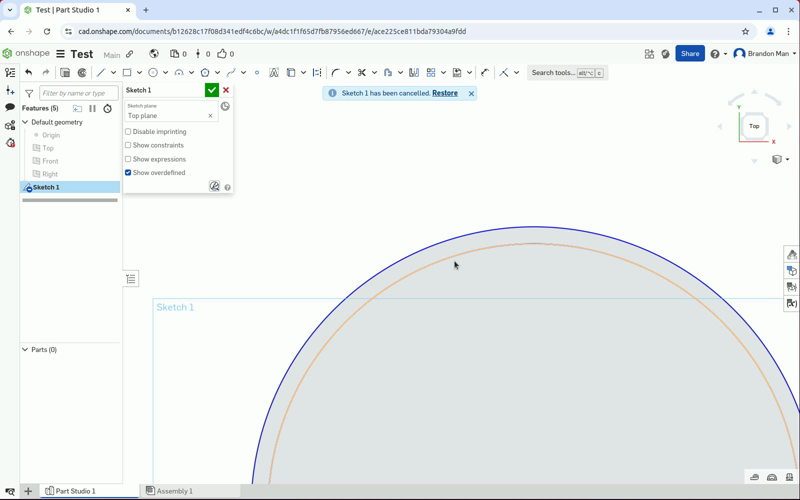
click(454, 260)
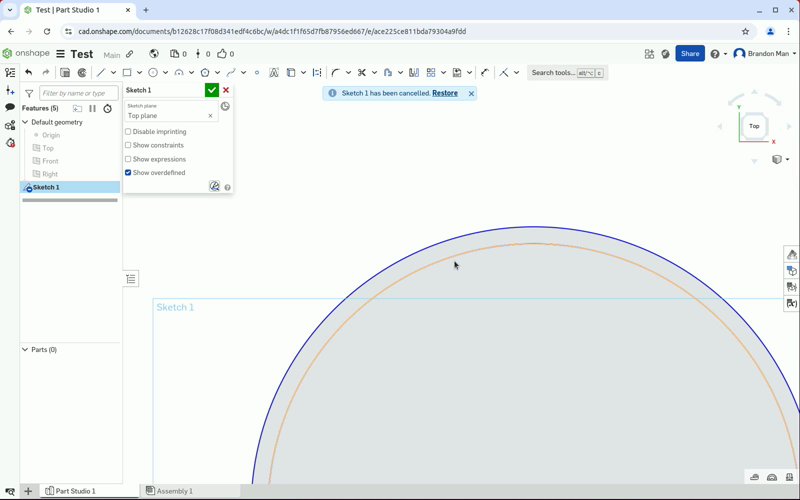
scroll(-6)
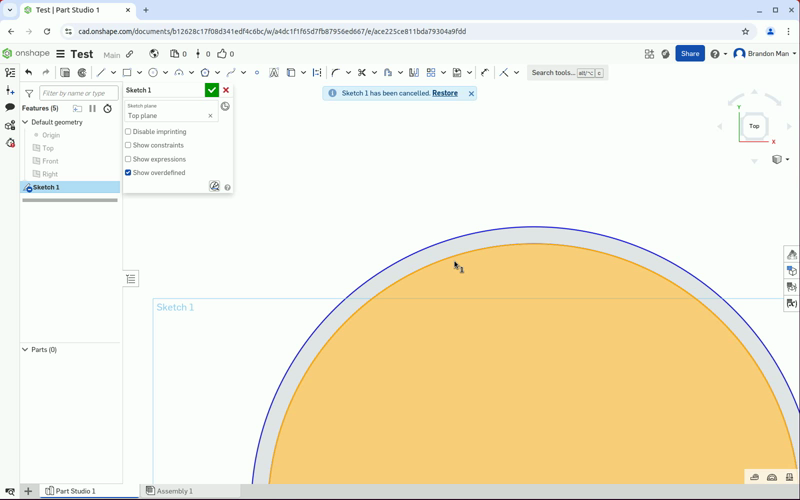
scroll(-6)
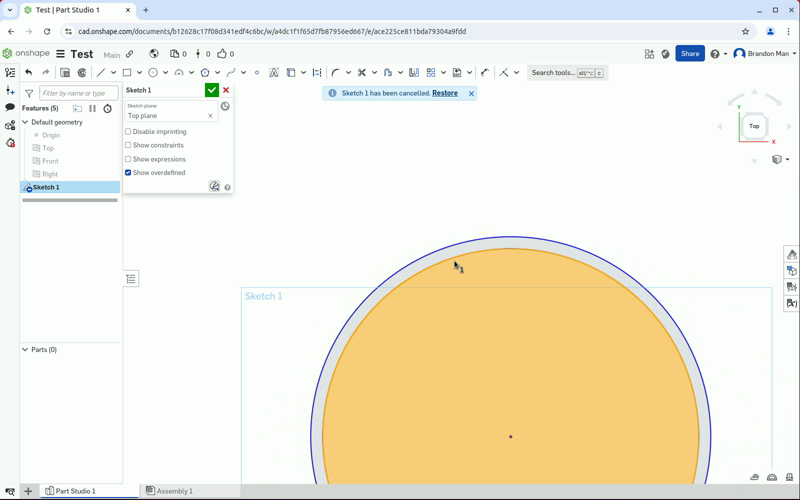
scroll(-6)
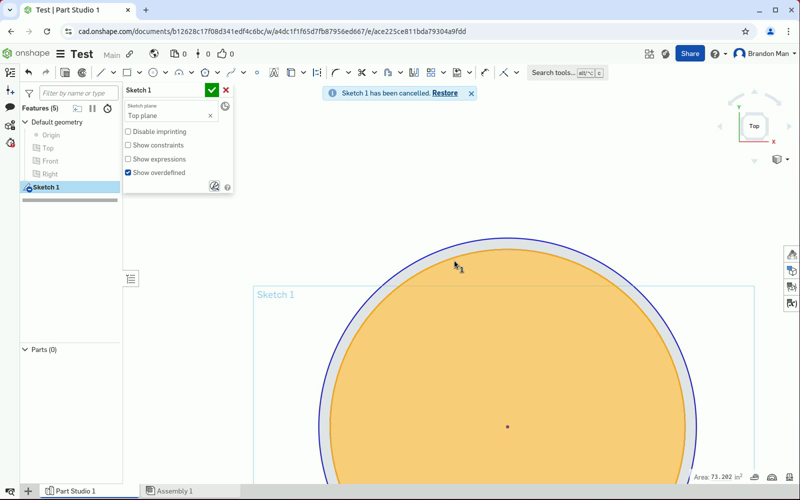
scroll(-6)
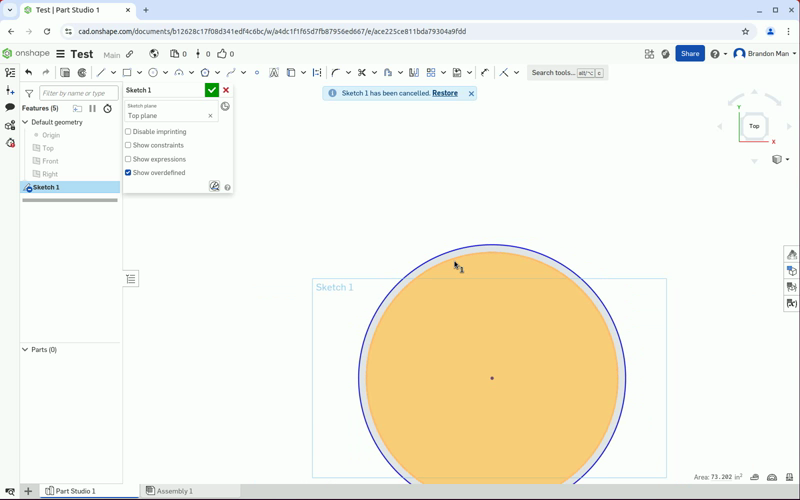
scroll(-6)
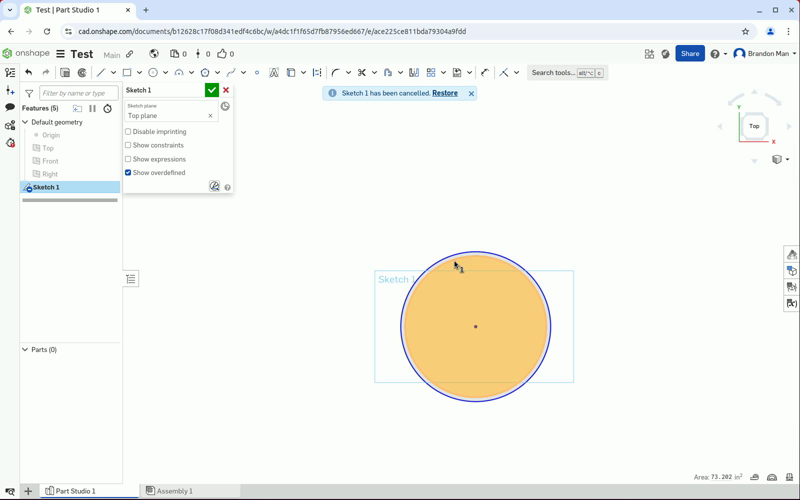
scroll(-6)
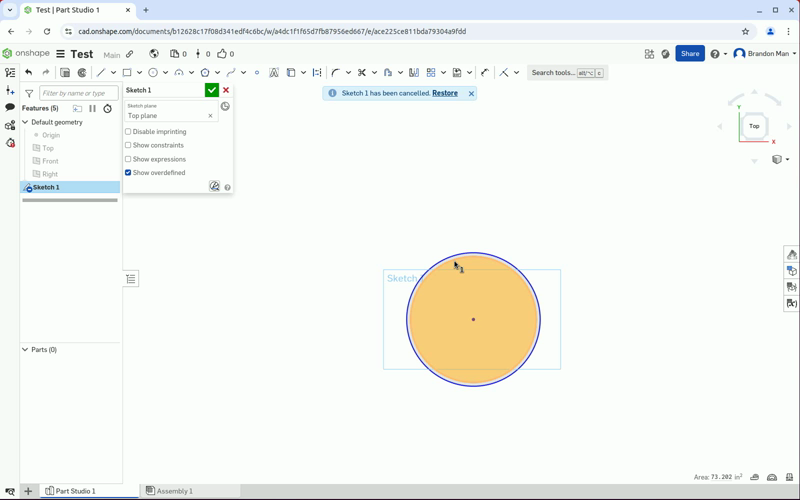
scroll(-6)
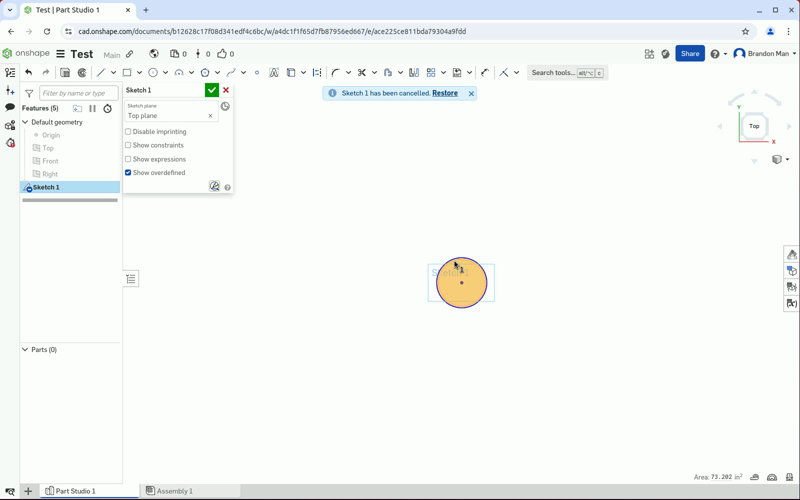
mouse_move(73, 352)
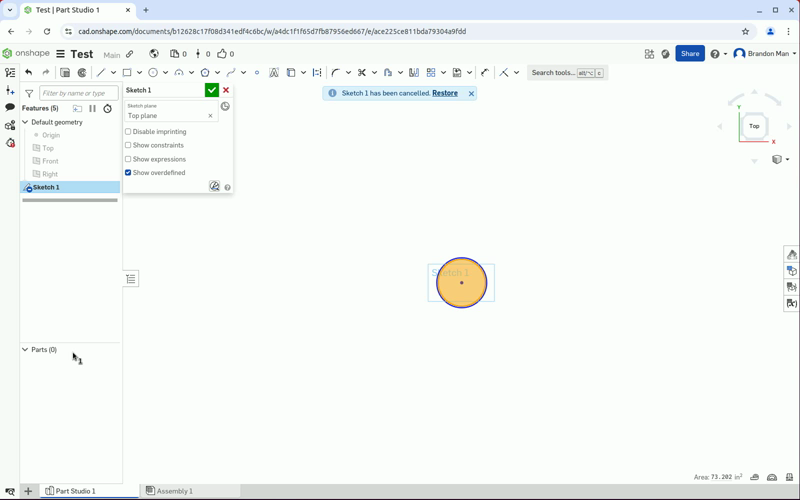
key(shift+y)
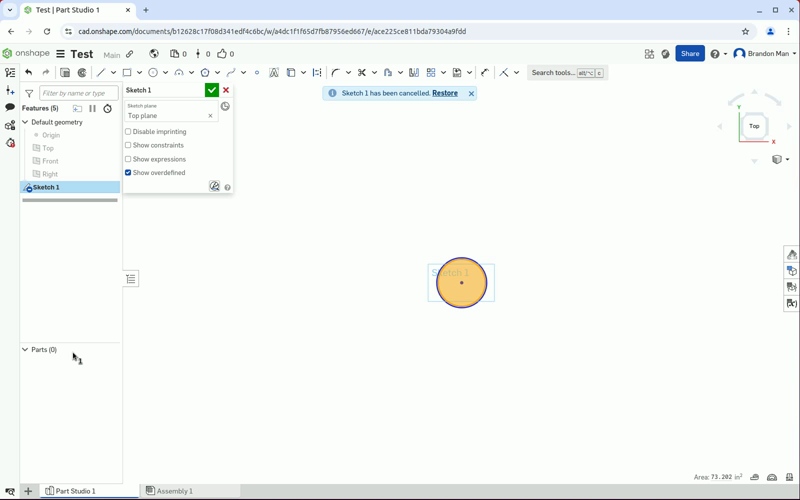
key(shift+e)
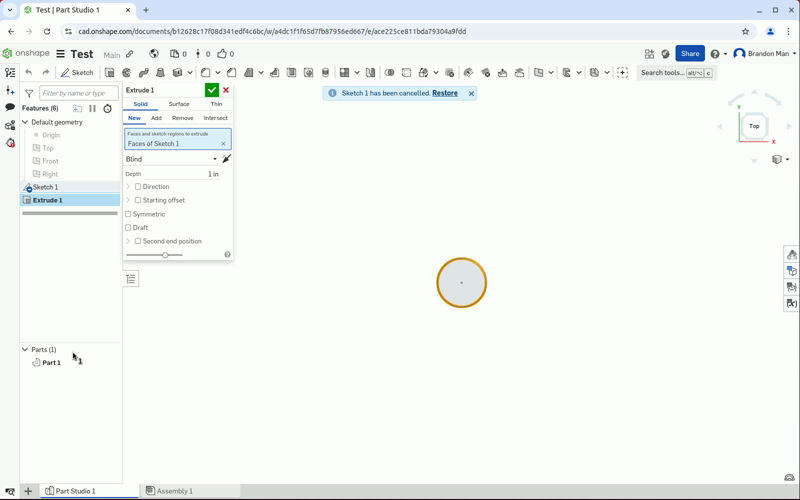
mouse_move(143, 106)
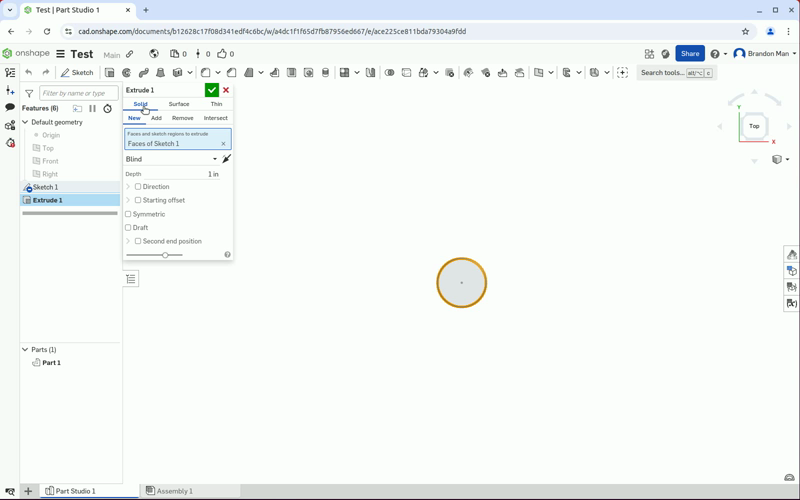
click(143, 106)
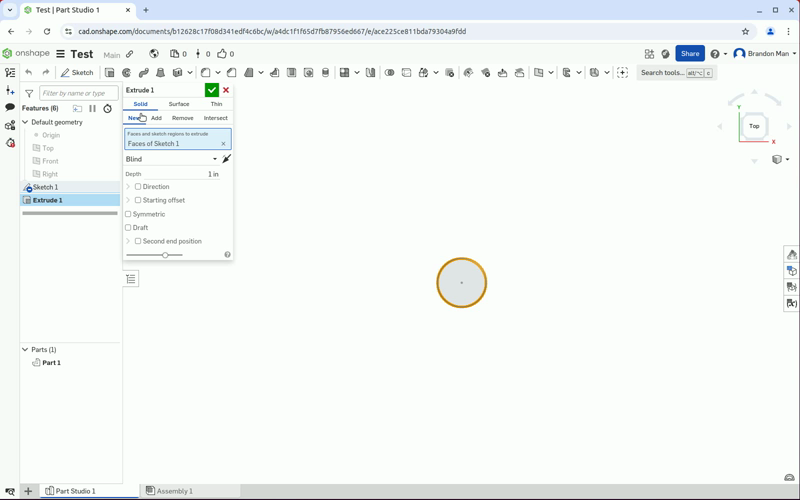
mouse_move(137, 120)
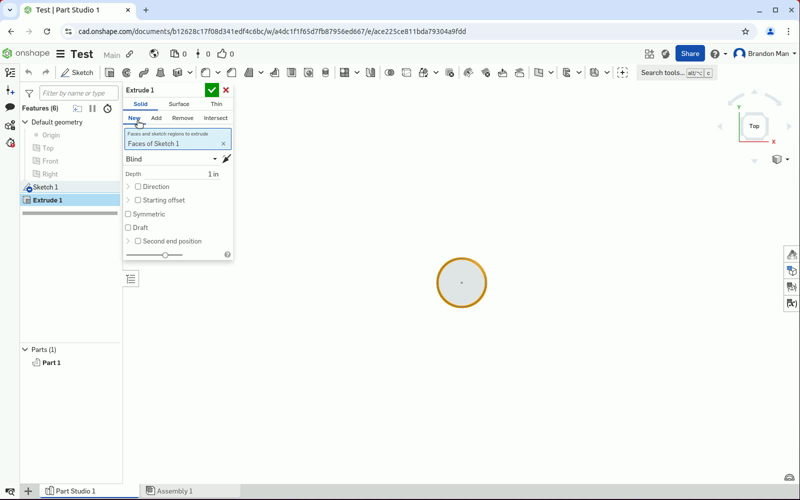
click(137, 120)
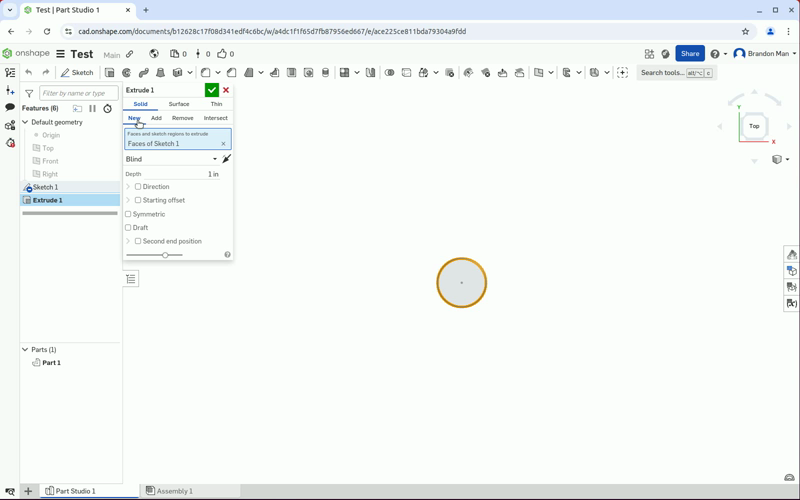
key(tab, 4)
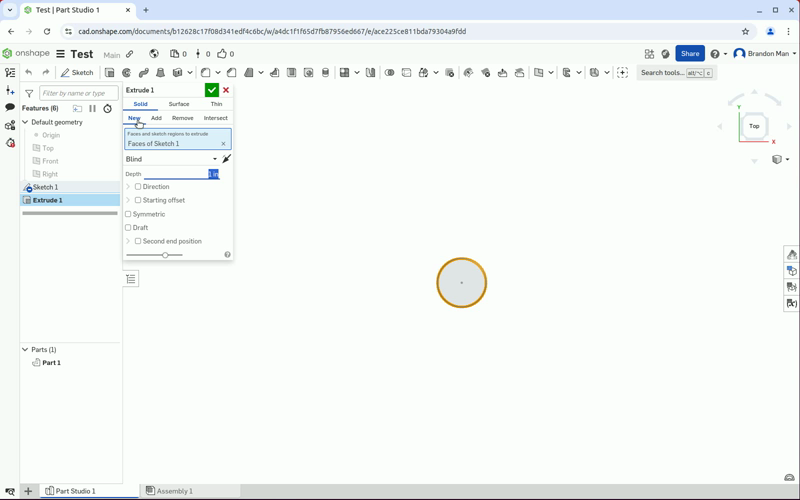
text(10.351)
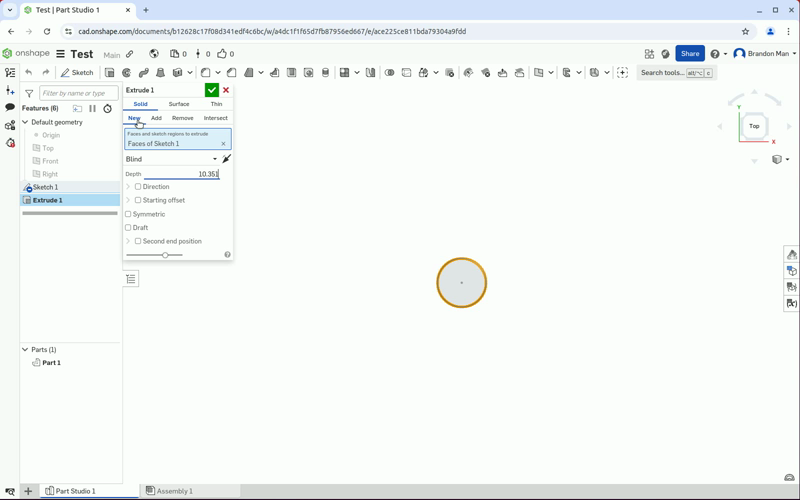
key(enter)
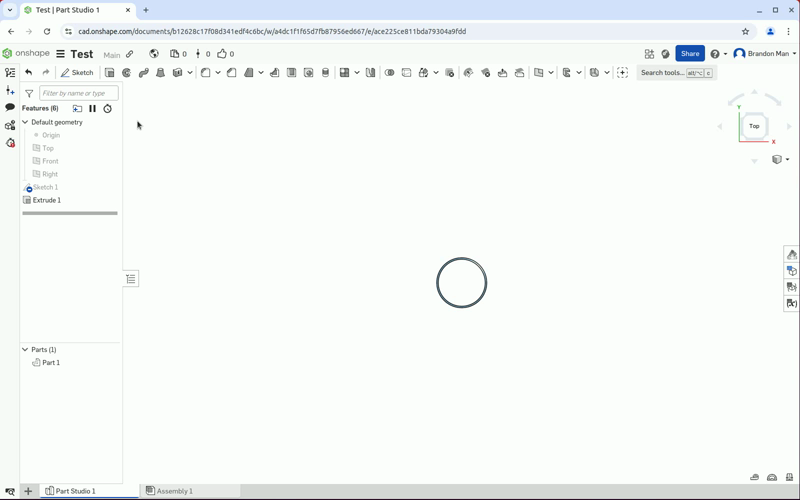
key(shift+h)
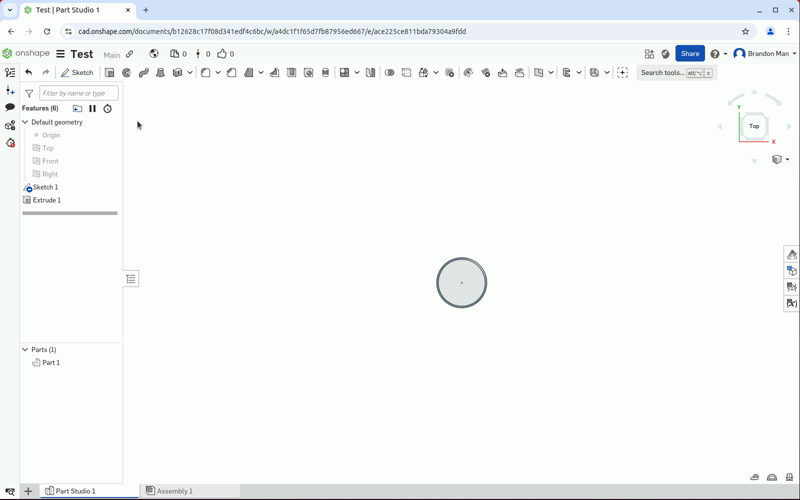
key(shift+h)
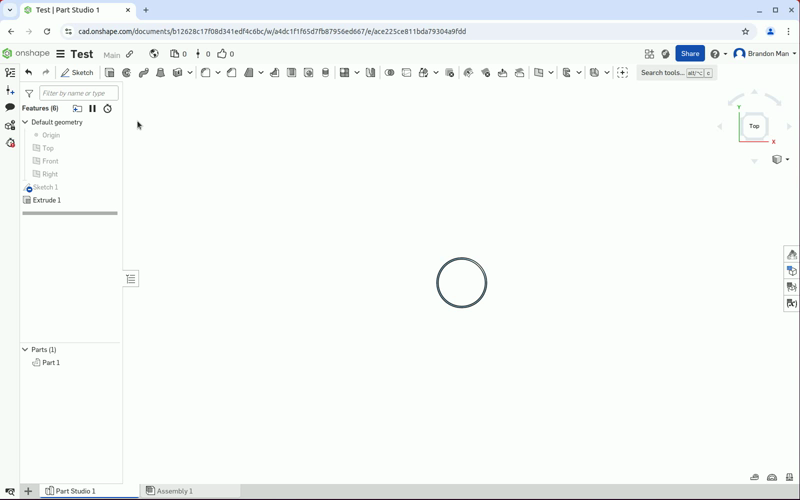
mouse_move(73, 189)
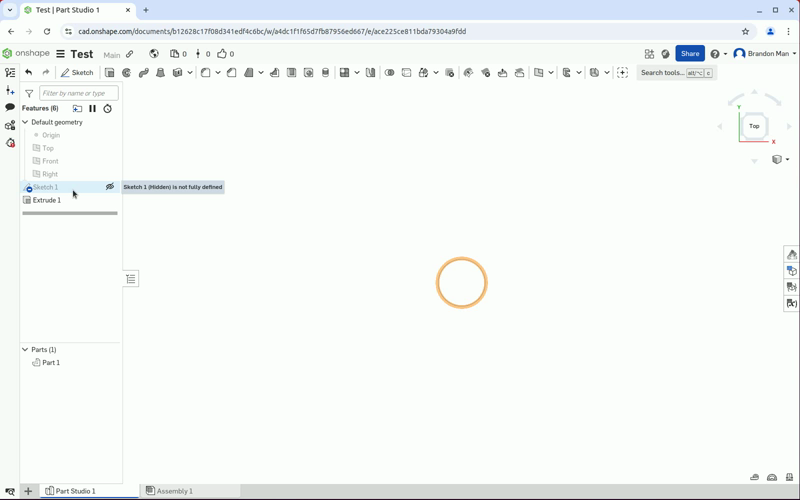
click(73, 189)
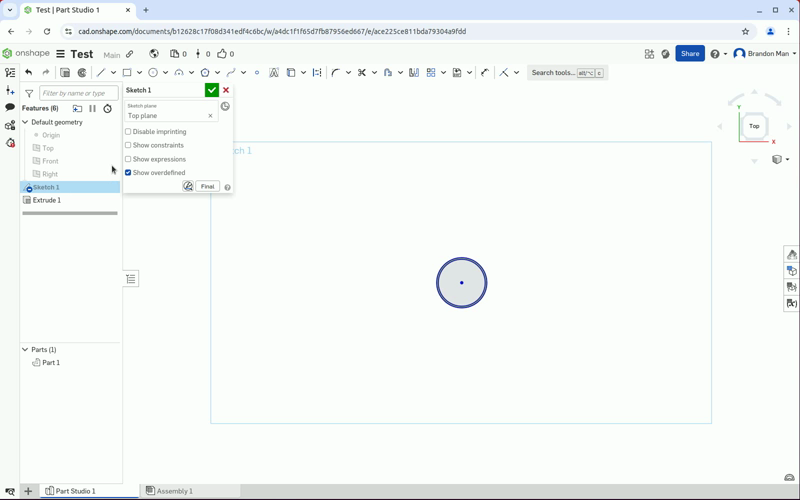
mouse_move(229, 92)
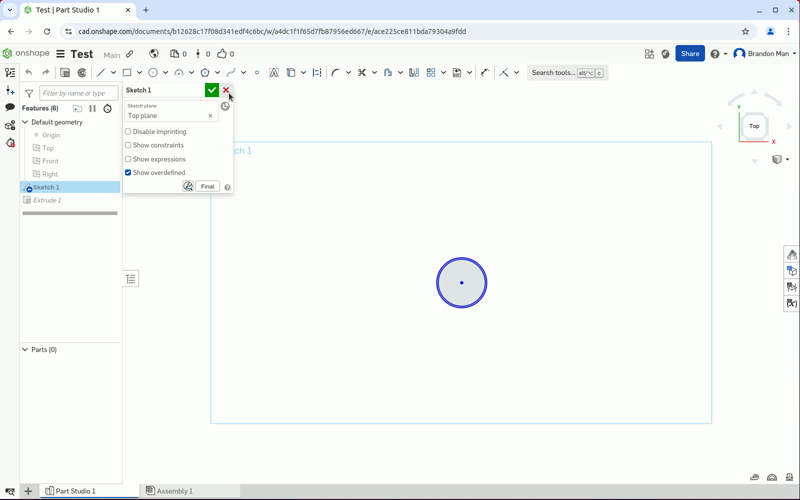
click(229, 92)
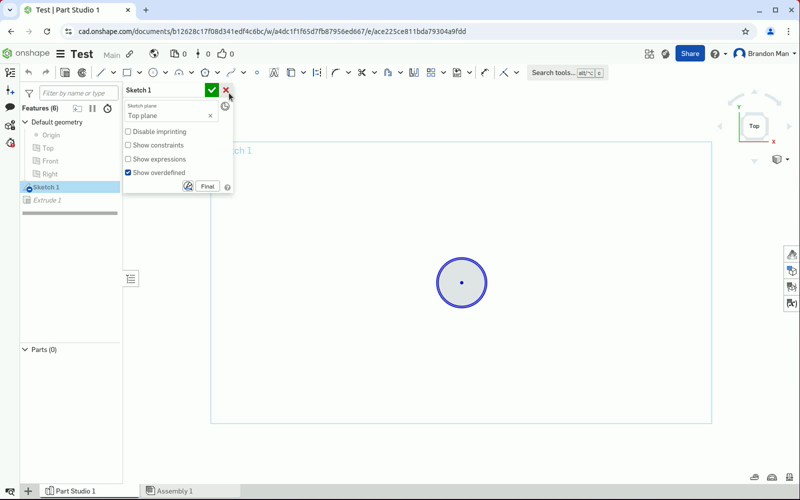
key(shift+s)
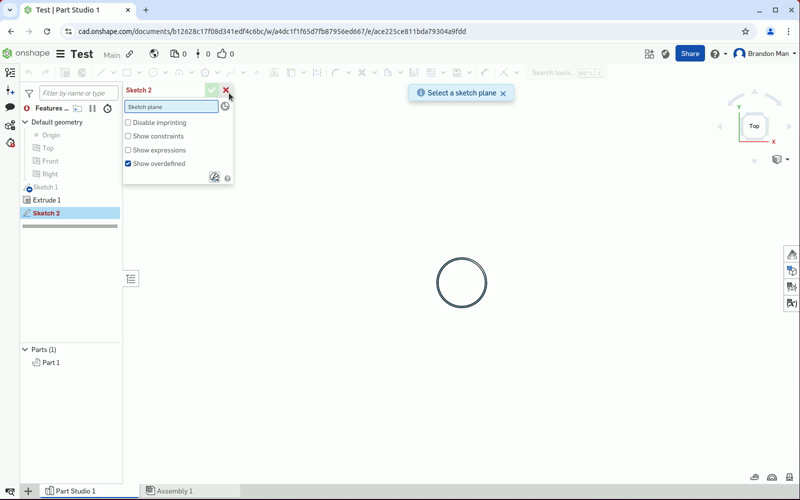
mouse_move(73, 150)
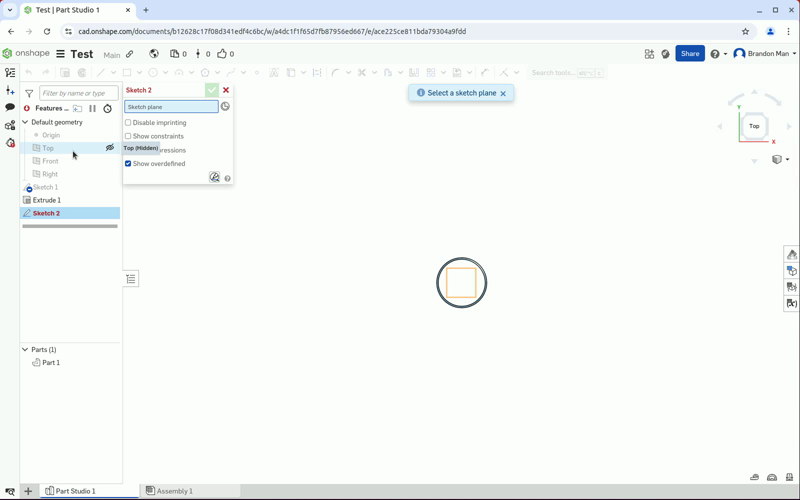
click(73, 150)
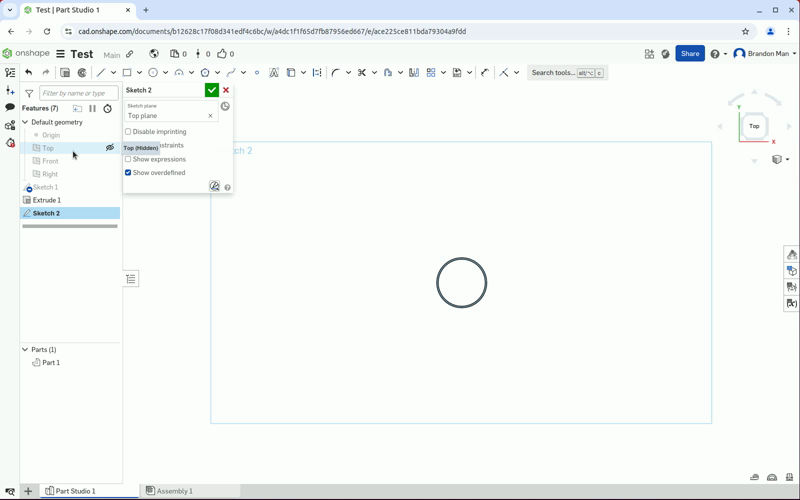
mouse_move(73, 352)
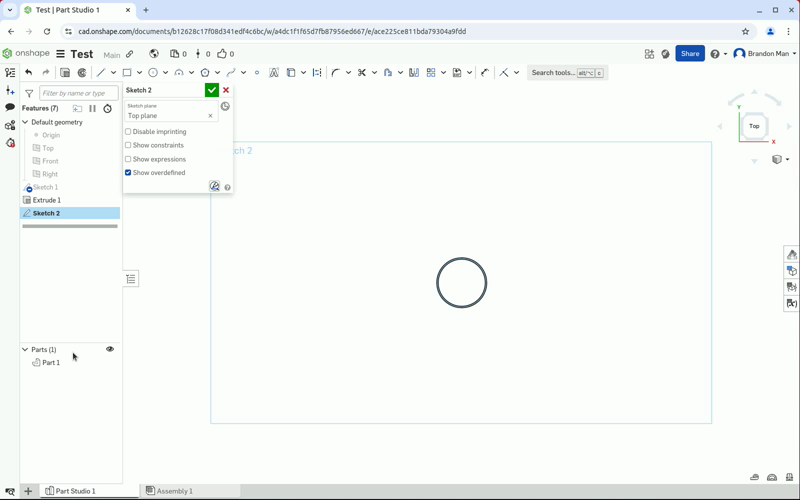
key(y)
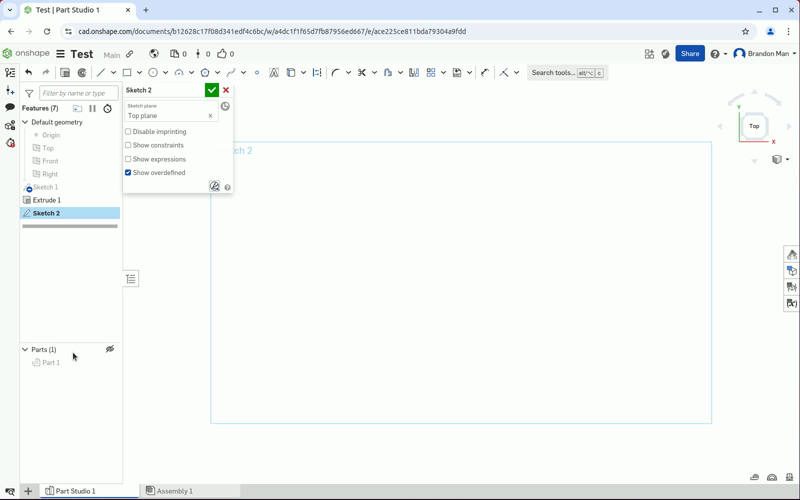
key(c)
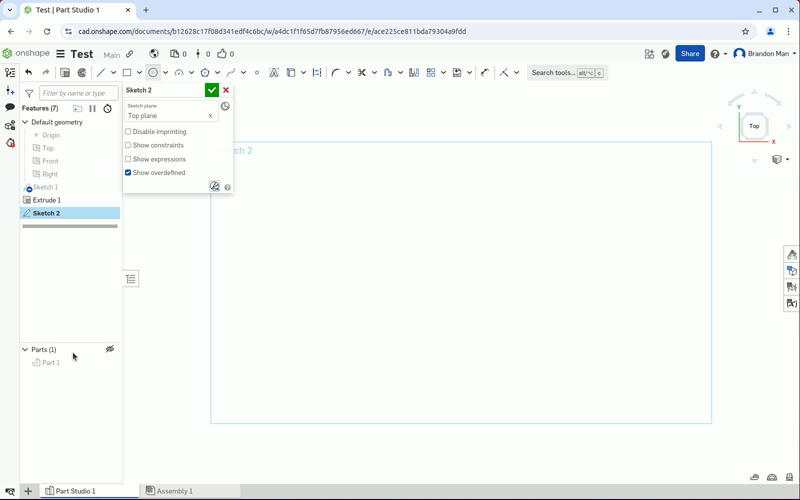
key_down(shift)
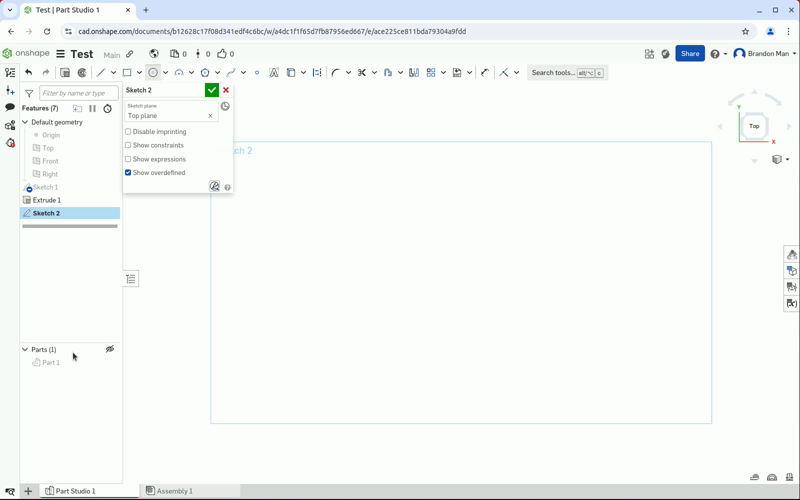
mouse_move(461, 282)
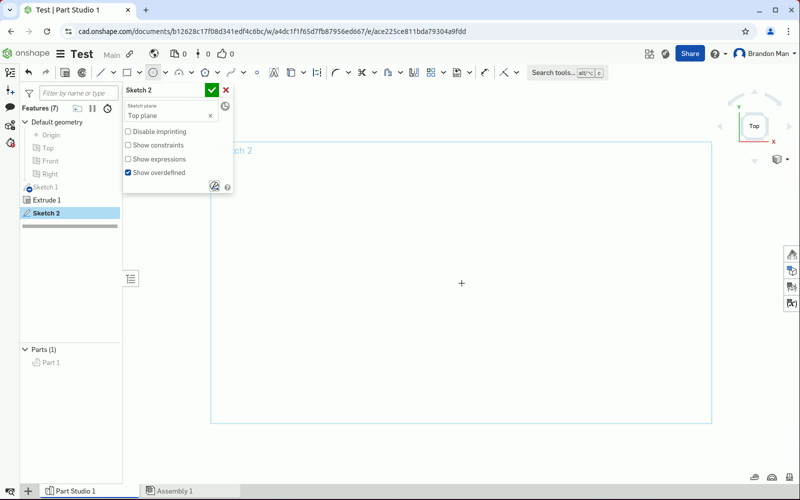
click(461, 282)
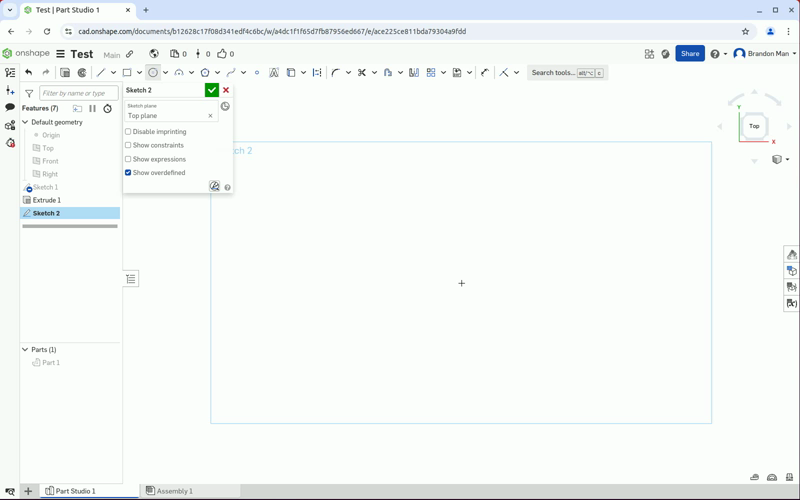
key_up(shift)
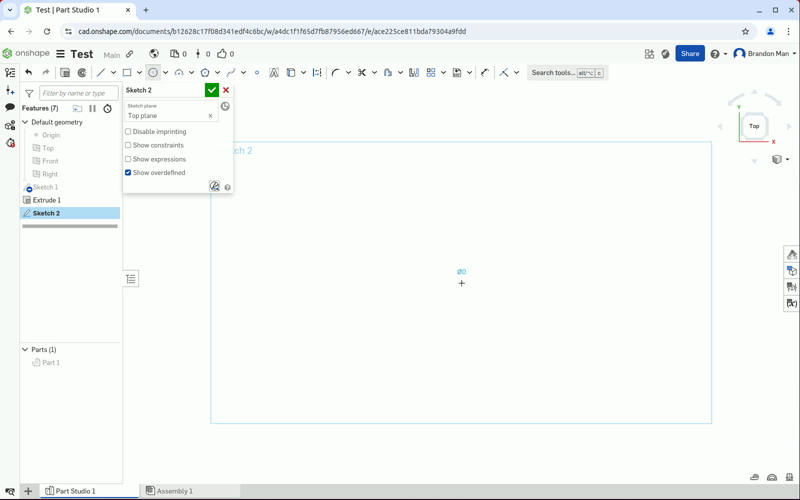
mouse_move(486, 282)
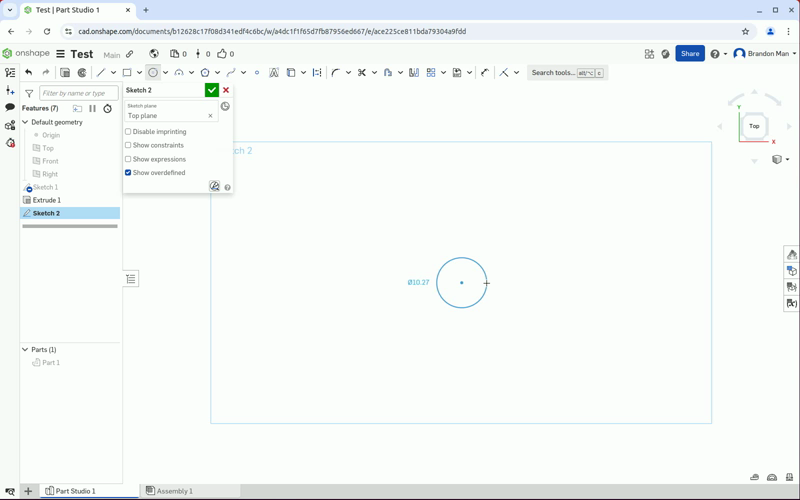
click(486, 282)
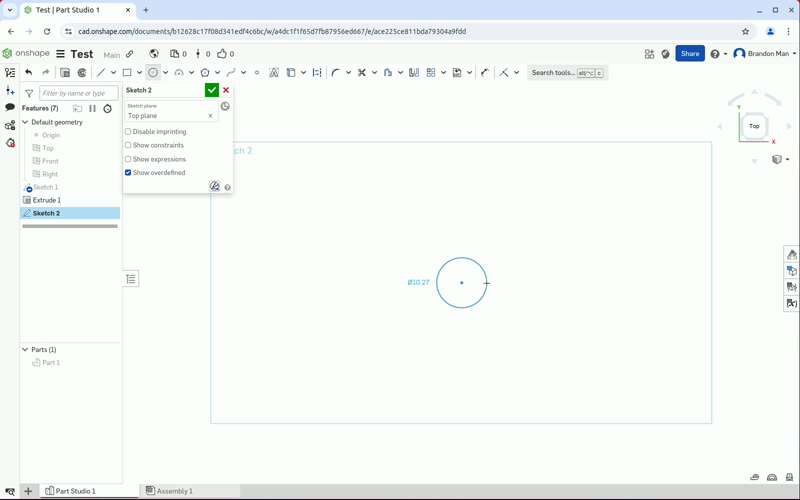
key(esc)
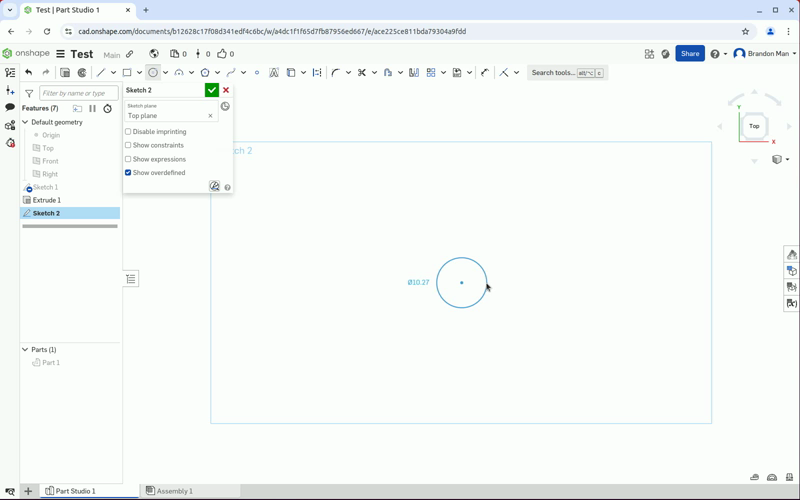
key(c)
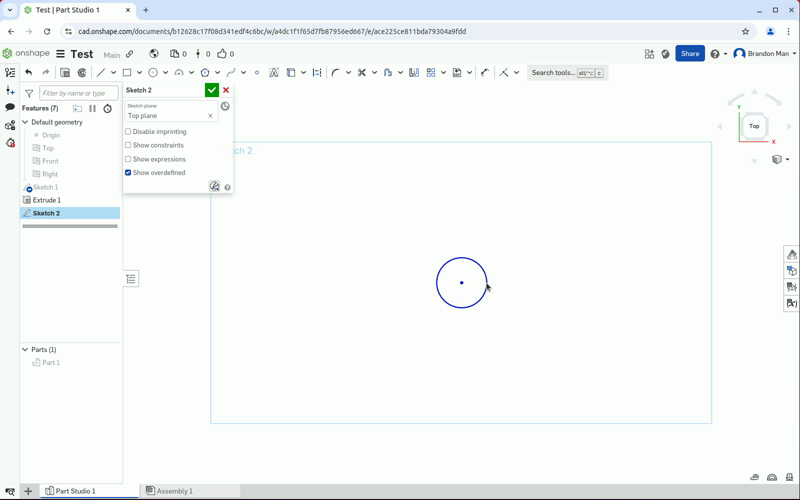
key_down(shift)
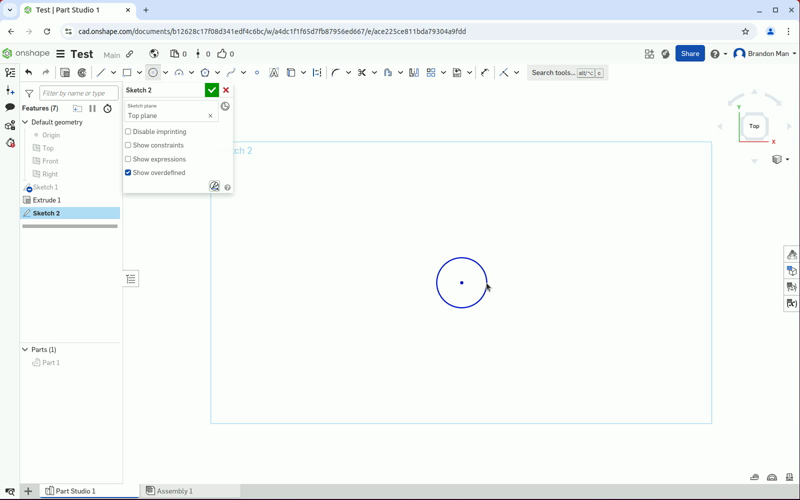
mouse_move(461, 282)
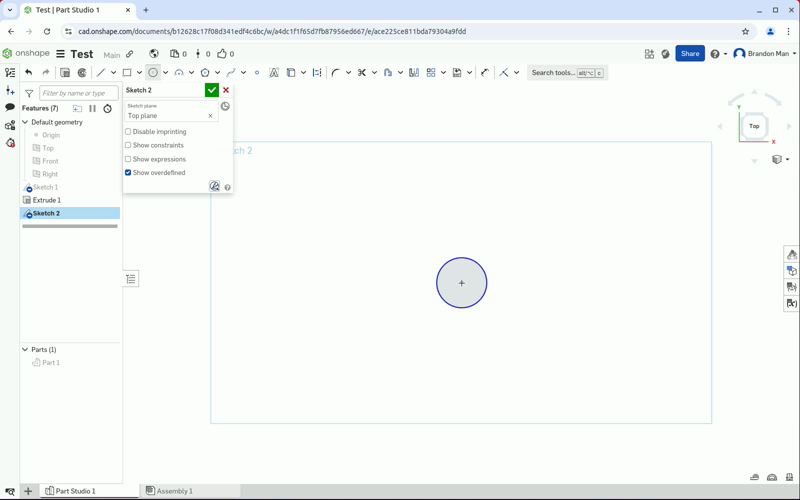
click(461, 282)
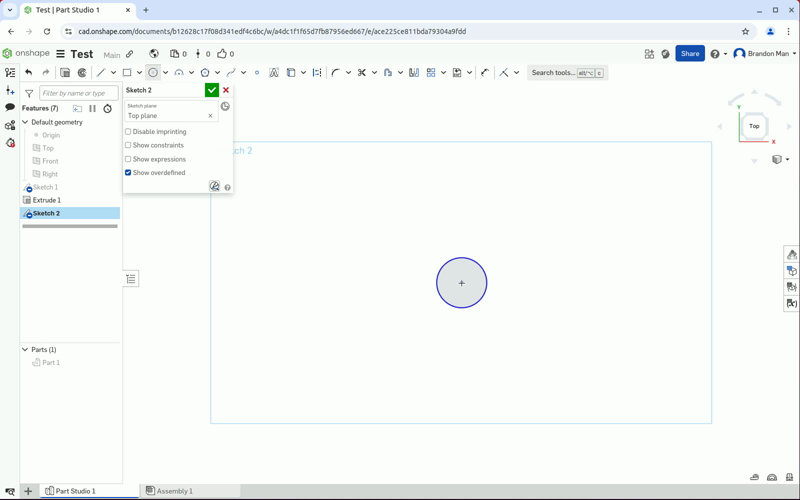
key_up(shift)
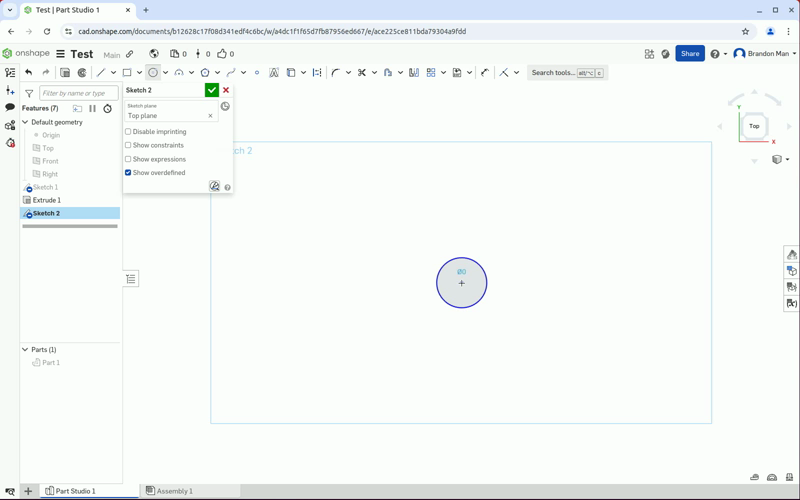
mouse_move(485, 282)
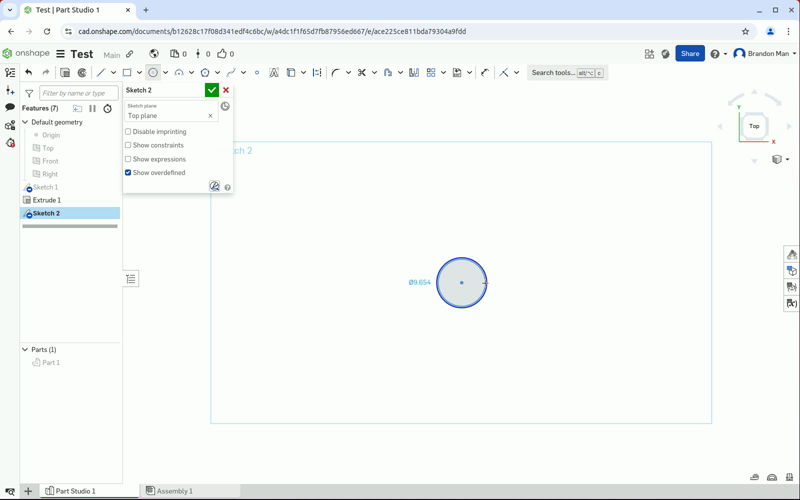
scroll(6)
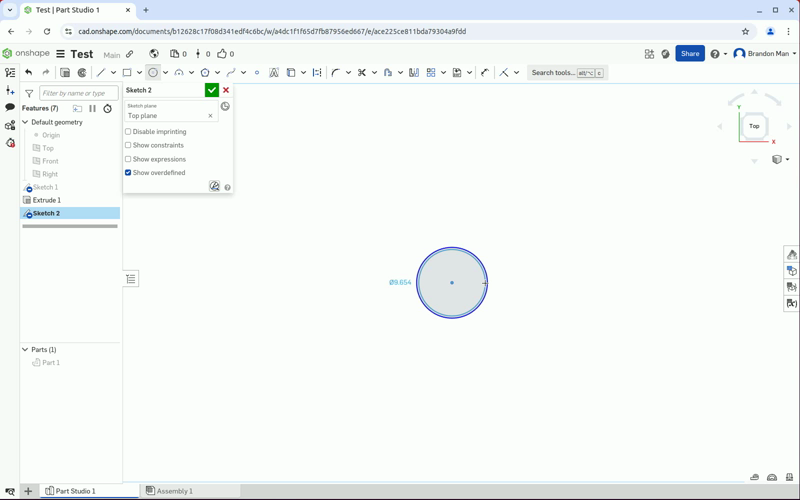
scroll(6)
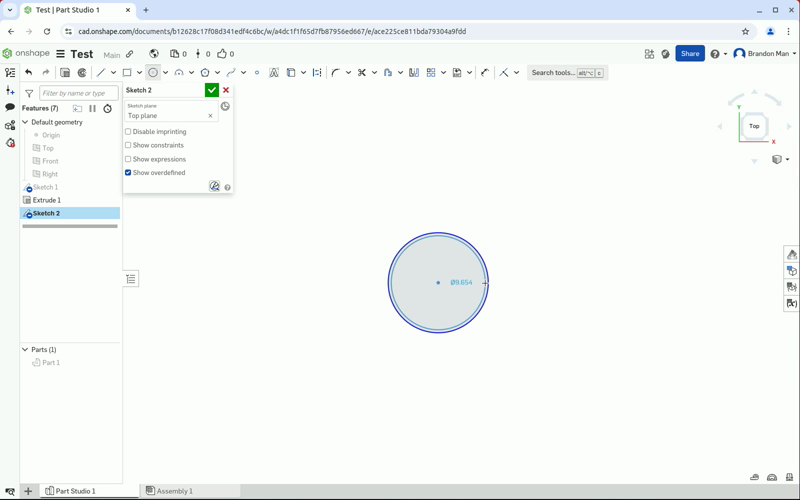
scroll(6)
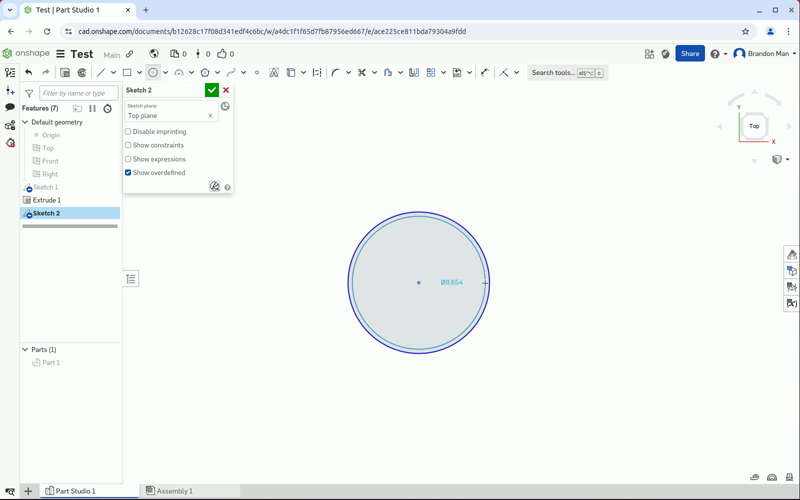
scroll(6)
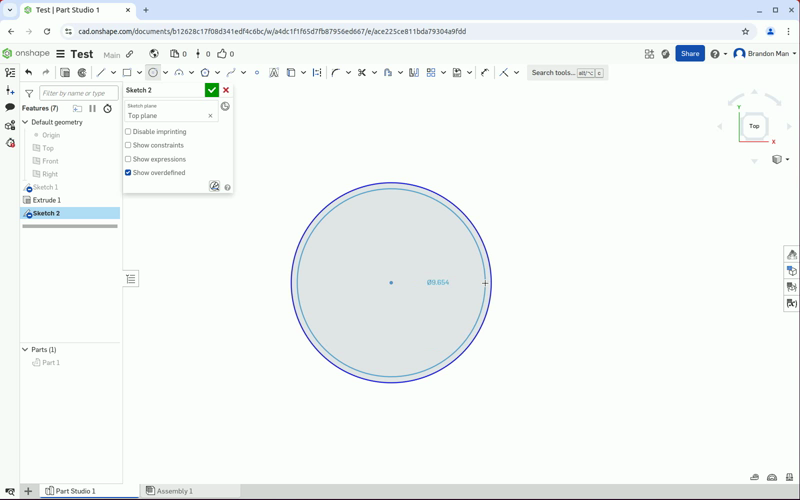
scroll(6)
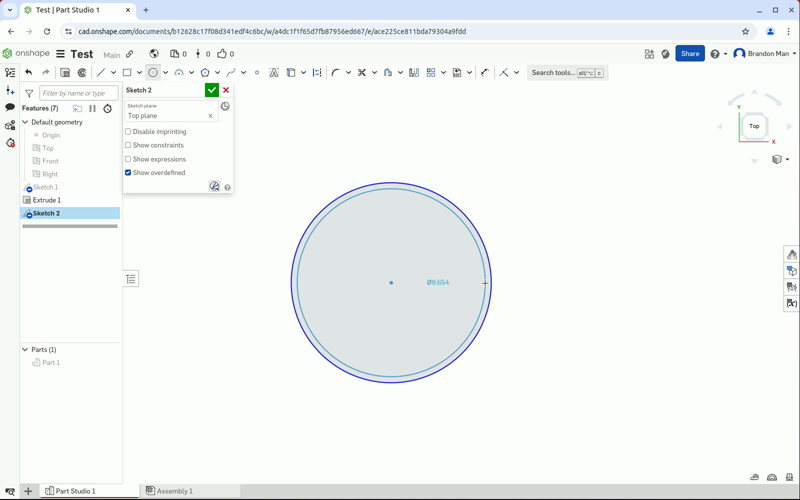
scroll(6)
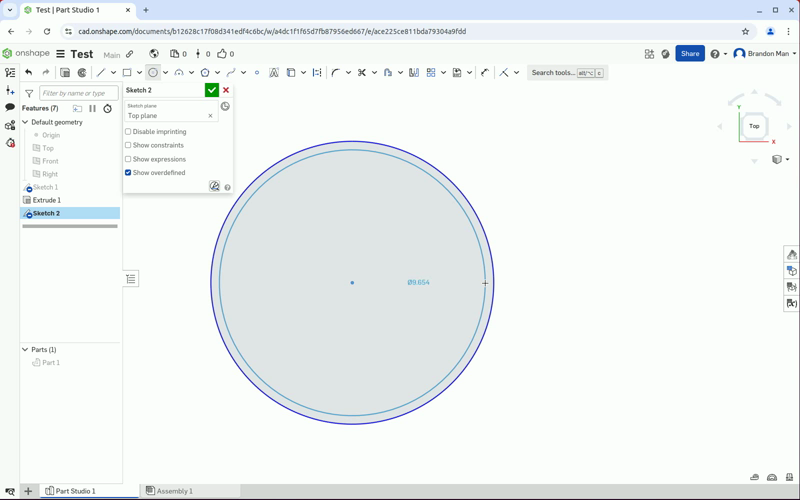
scroll(6)
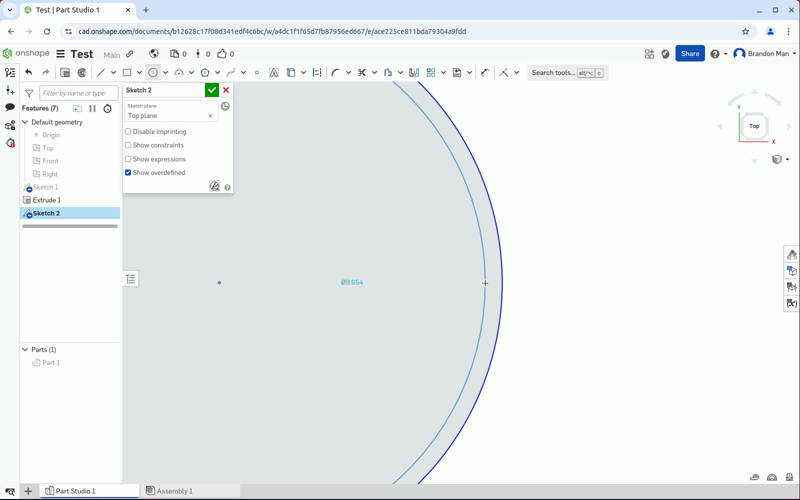
click(485, 282)
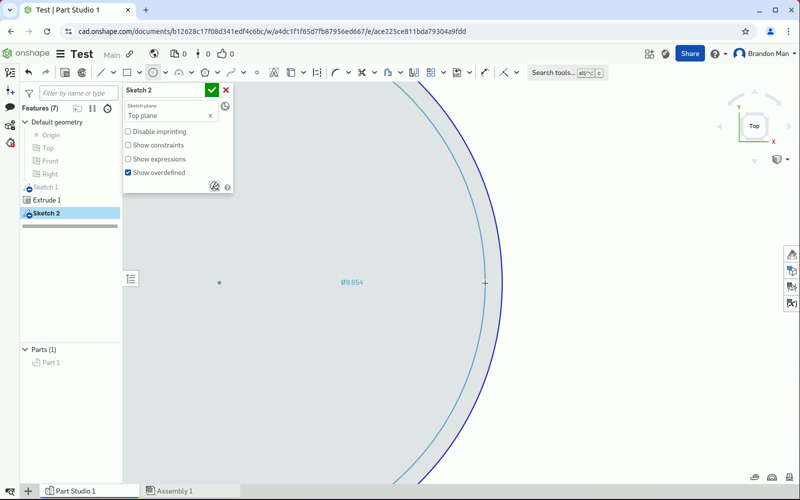
scroll(-6)
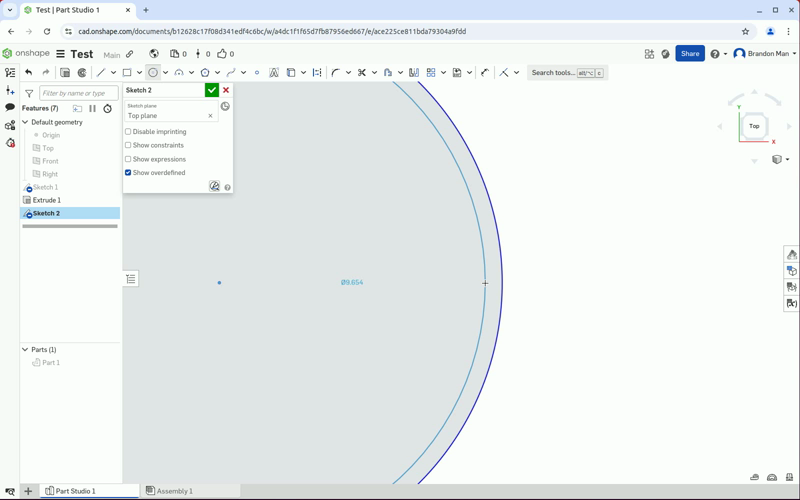
scroll(-6)
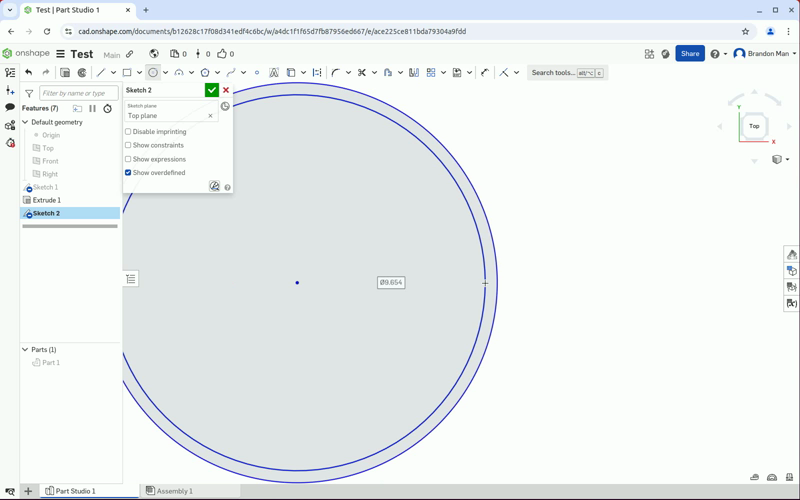
scroll(-6)
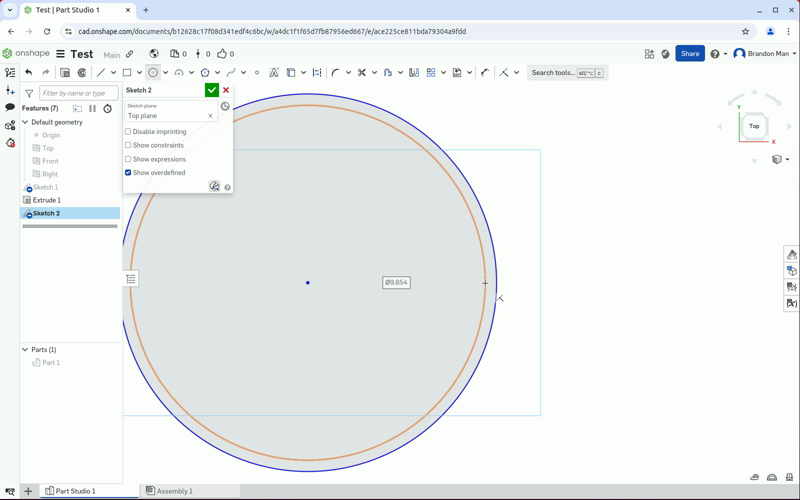
scroll(-6)
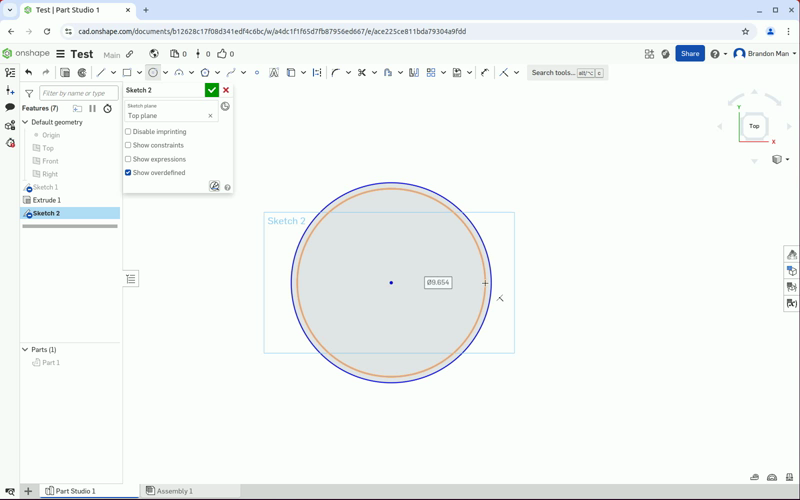
scroll(-6)
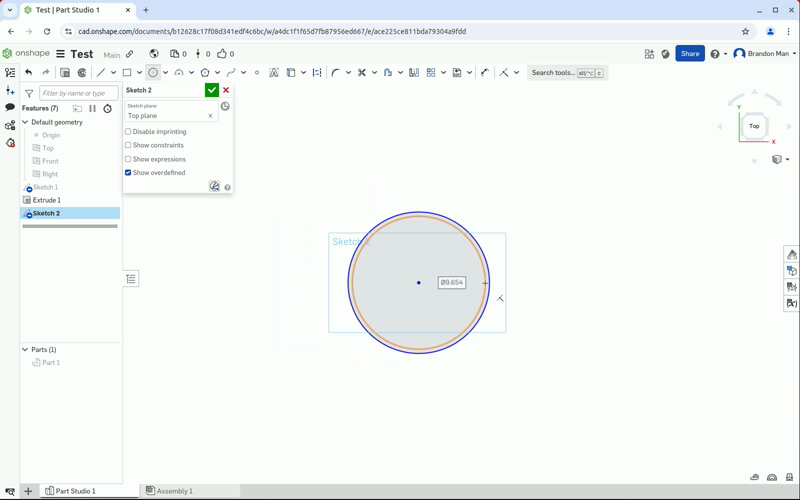
scroll(-6)
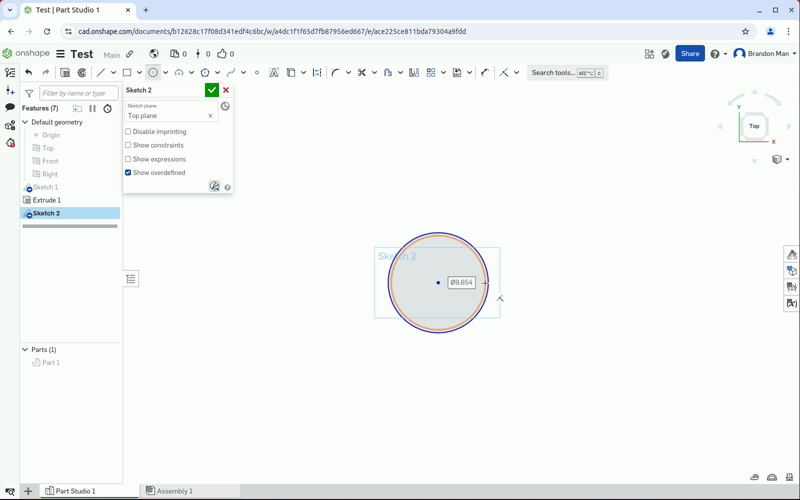
scroll(-6)
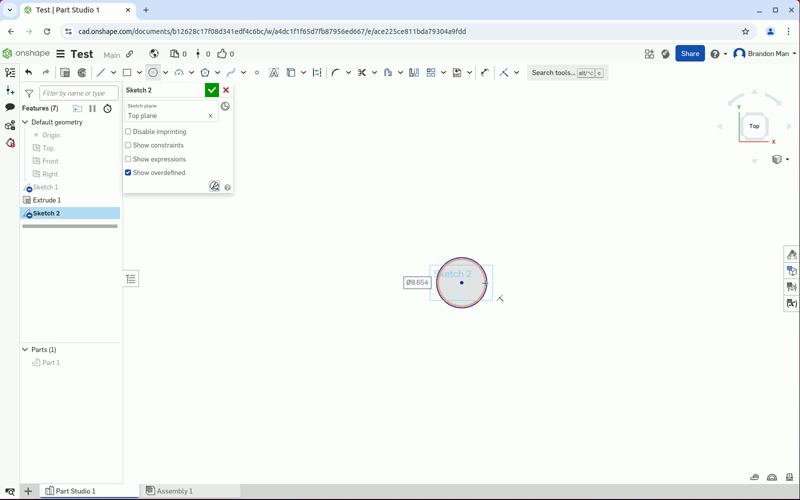
key(esc)
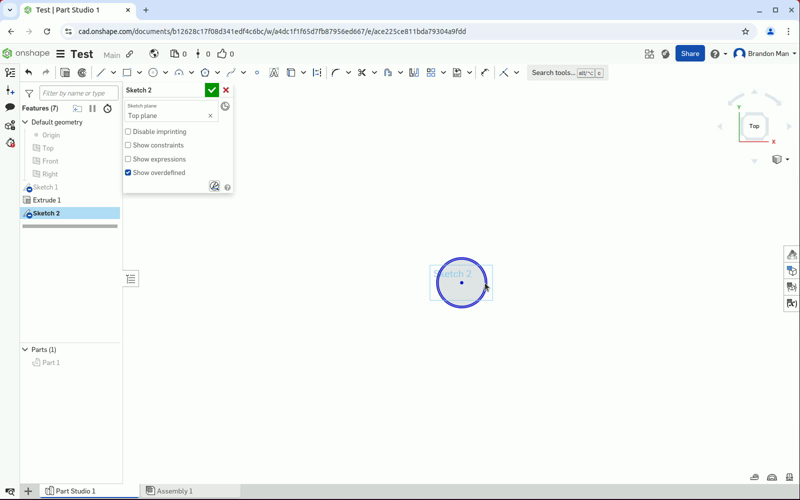
mouse_move(473, 303)
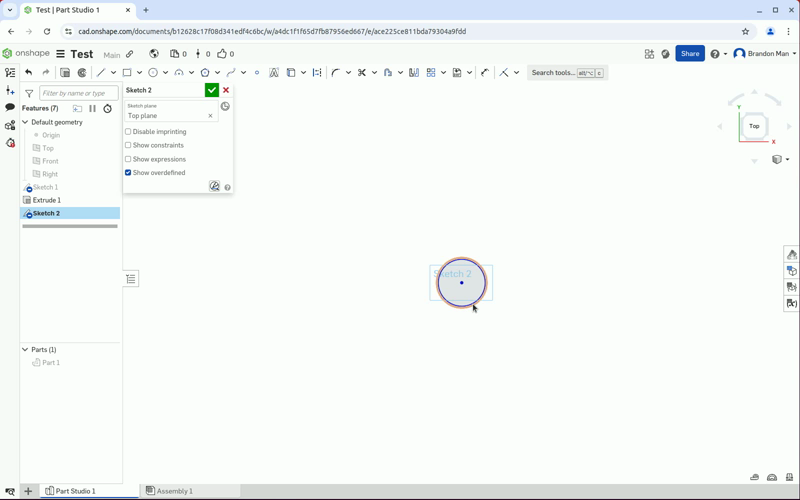
scroll(6)
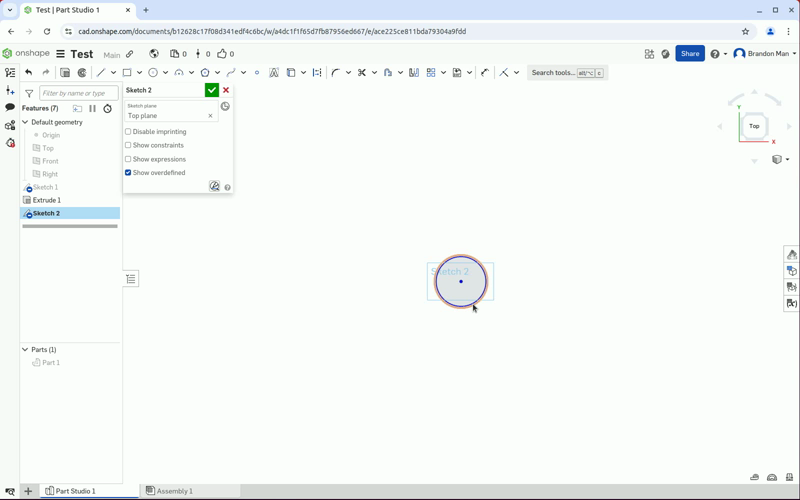
scroll(6)
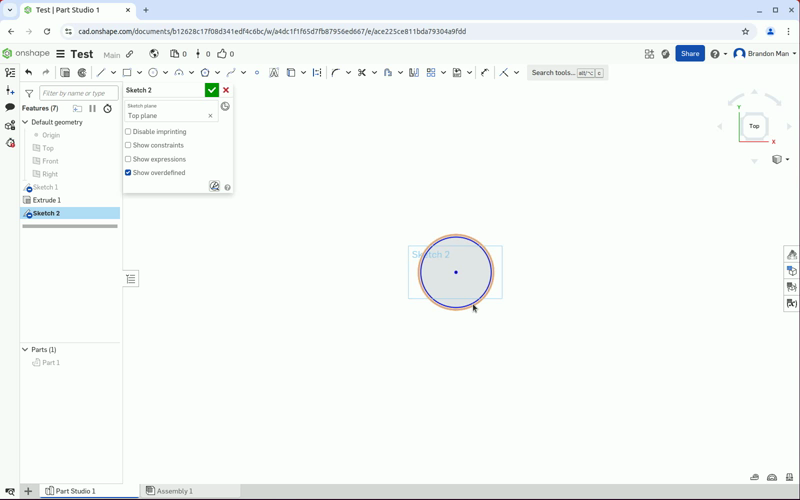
scroll(6)
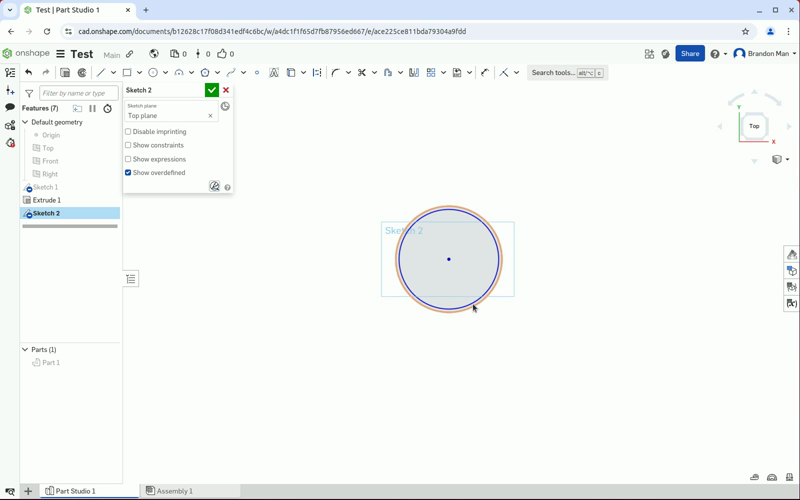
scroll(6)
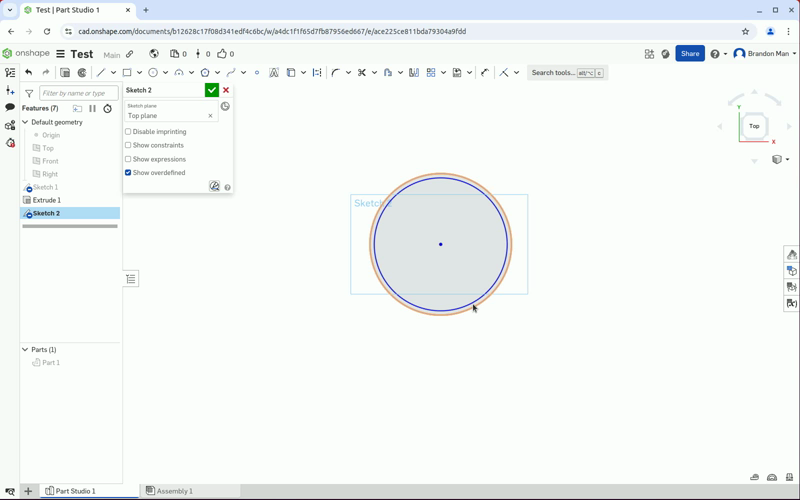
scroll(6)
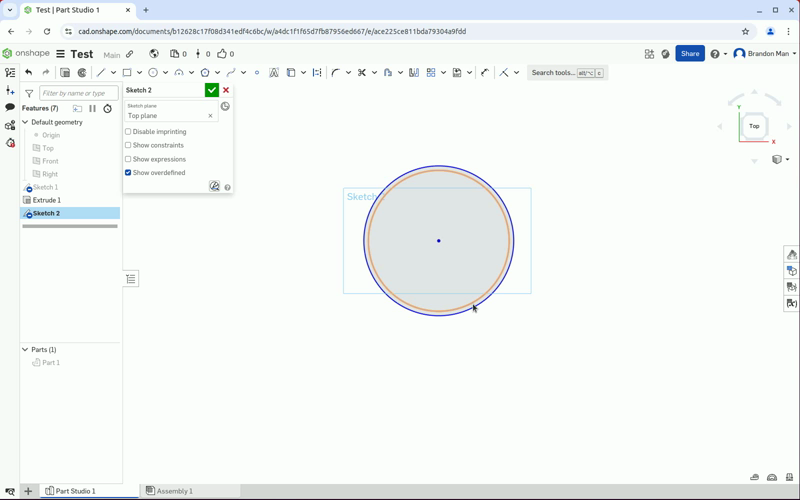
scroll(6)
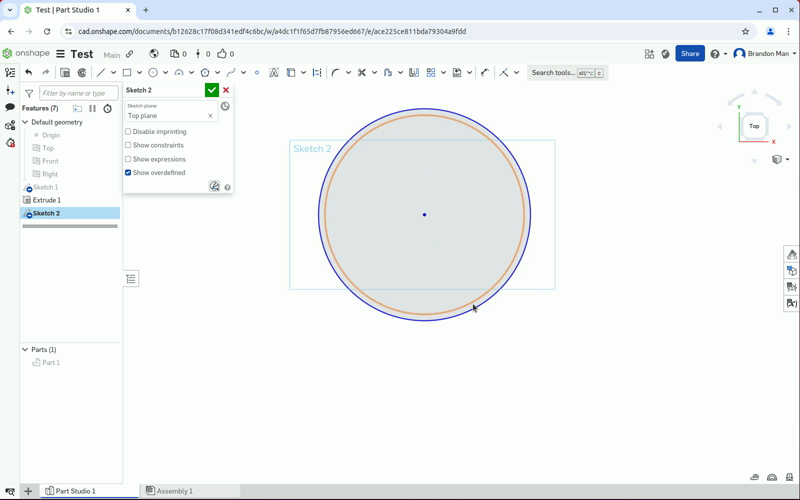
scroll(6)
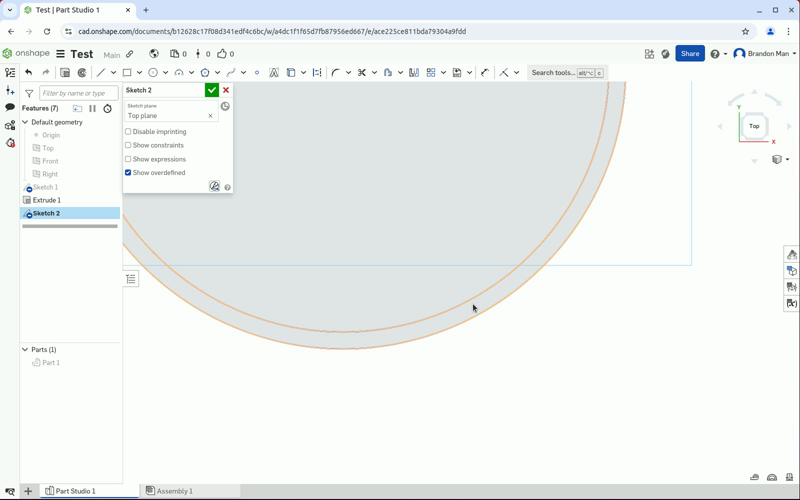
click(473, 303)
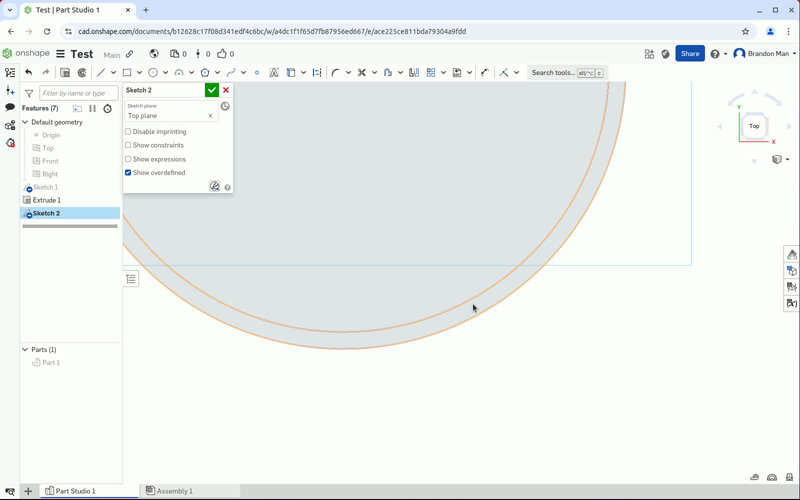
scroll(-6)
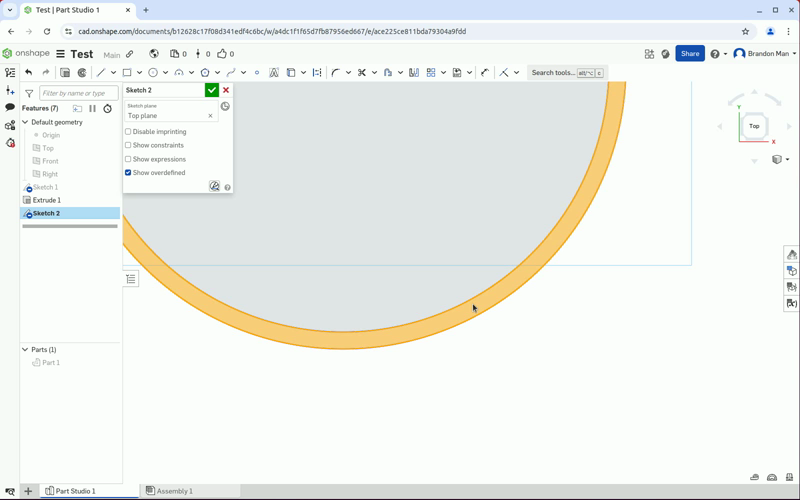
scroll(-6)
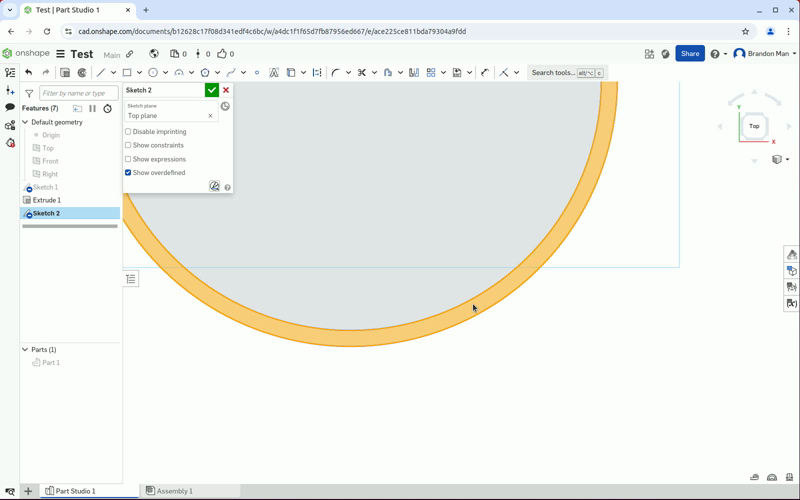
scroll(-6)
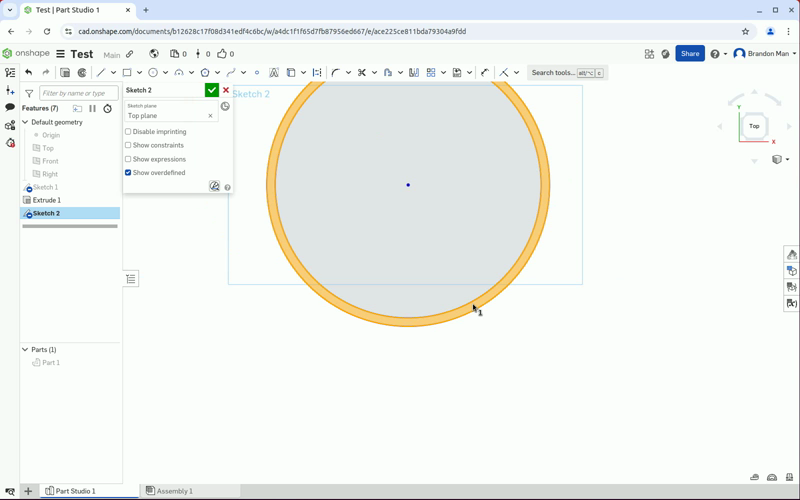
scroll(-6)
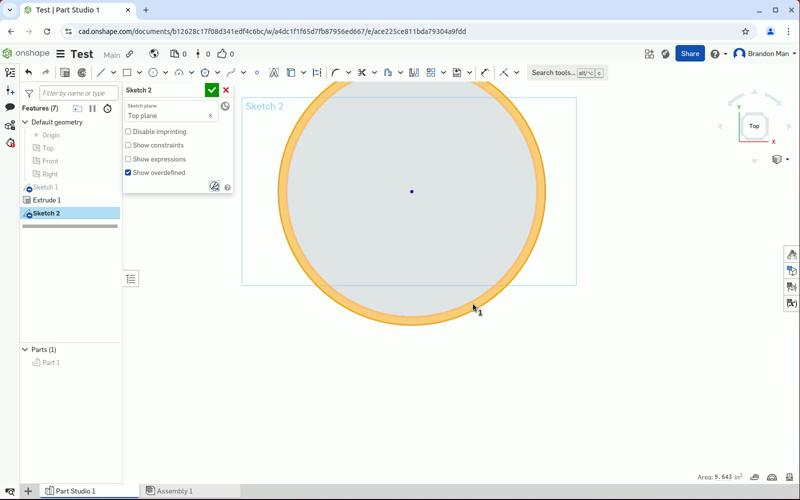
scroll(-6)
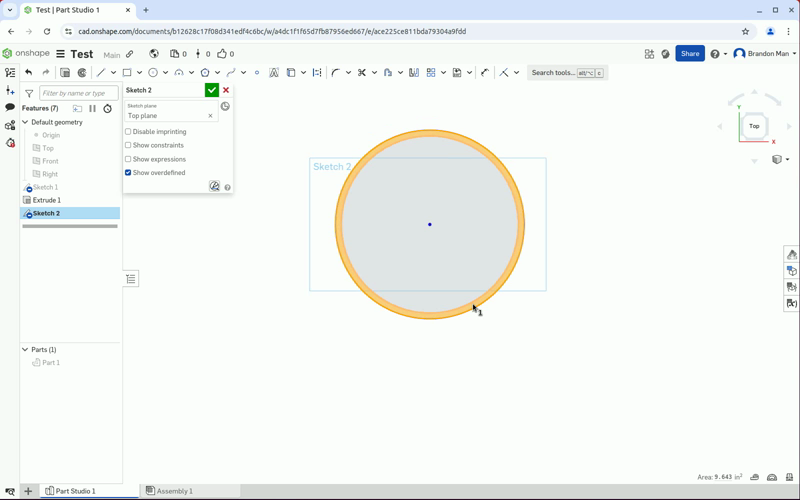
scroll(-6)
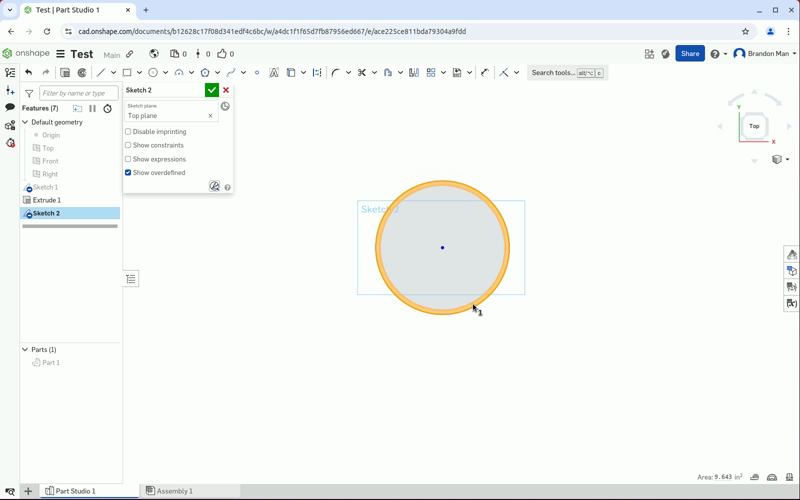
scroll(-6)
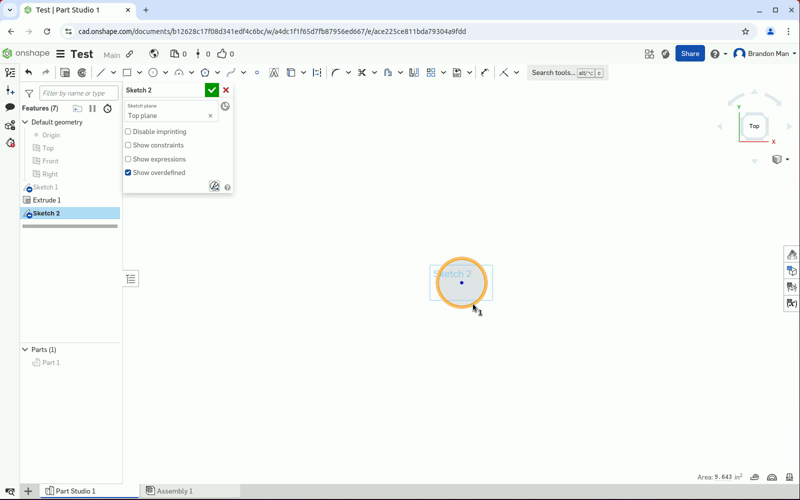
mouse_move(73, 352)
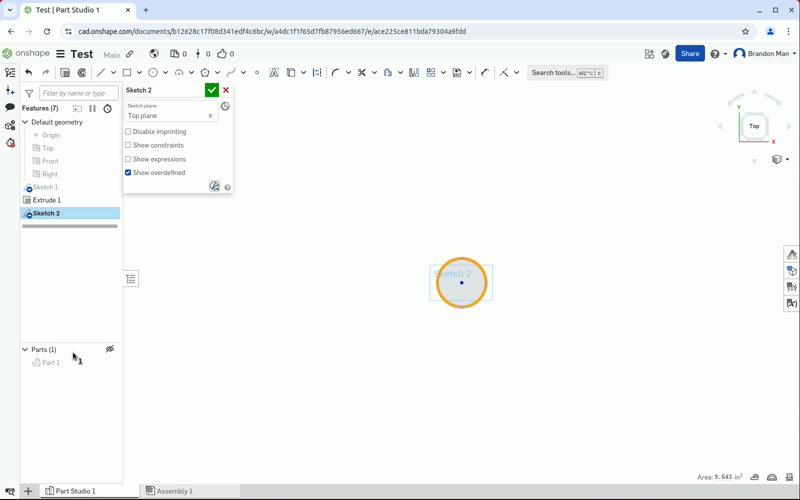
key(shift+y)
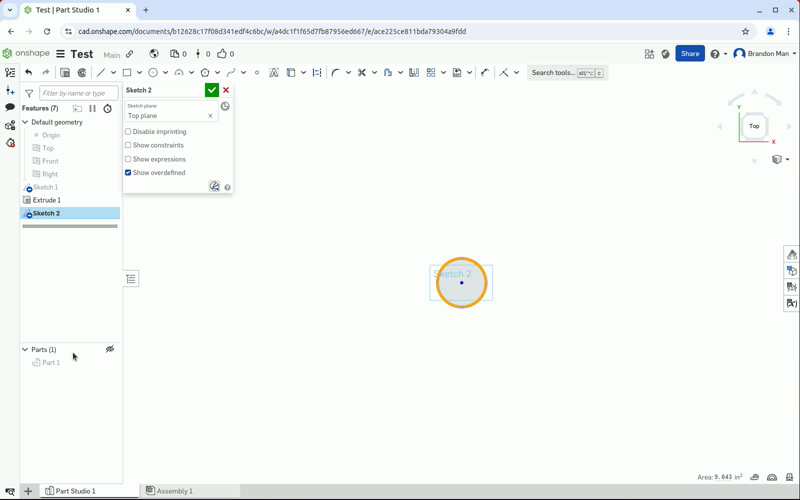
key(shift+e)
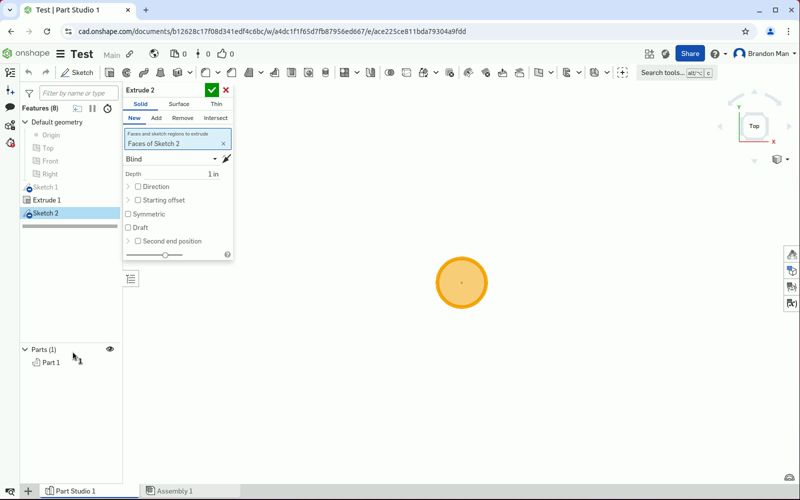
mouse_move(143, 106)
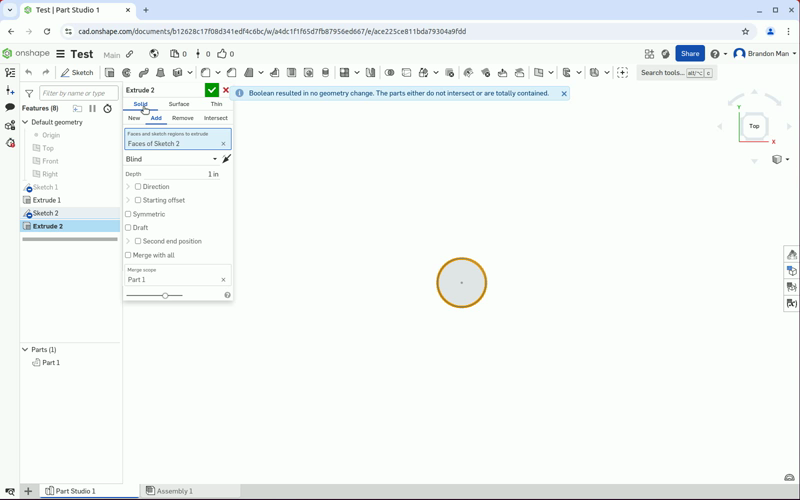
click(143, 106)
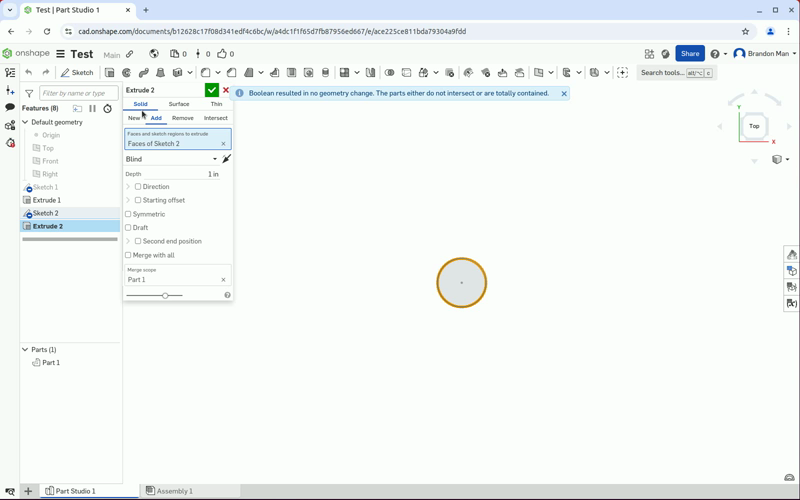
mouse_move(137, 120)
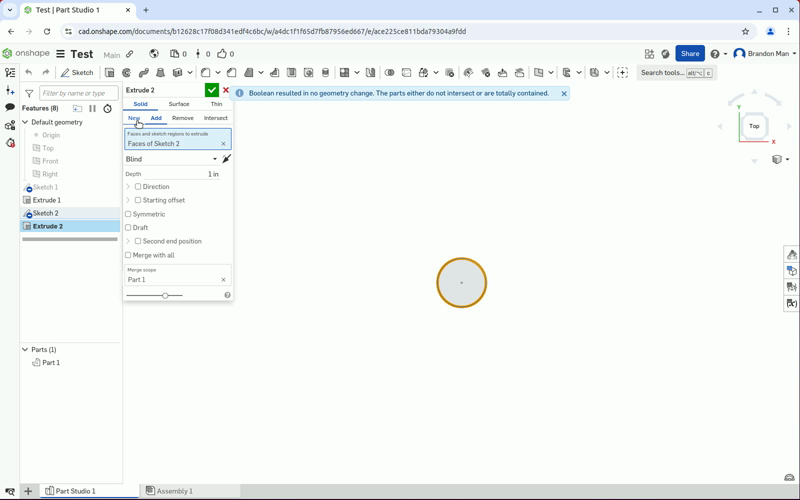
click(137, 120)
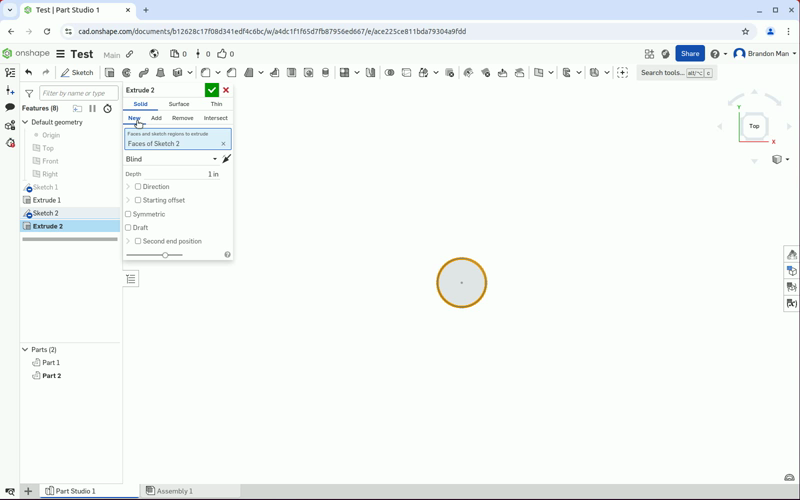
key(tab, 4)
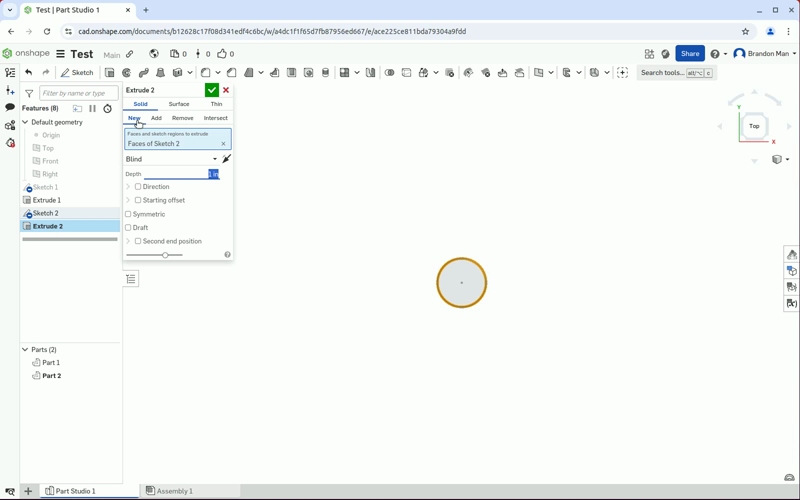
text(22.868)
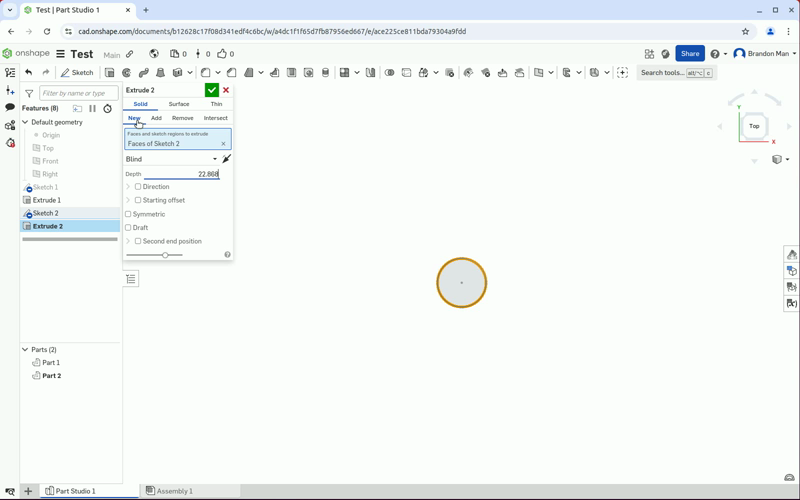
key(enter)
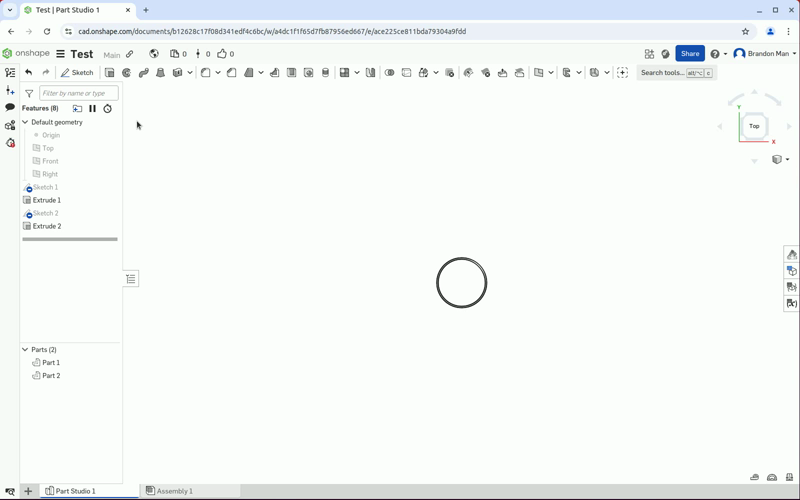
key(shift+h)
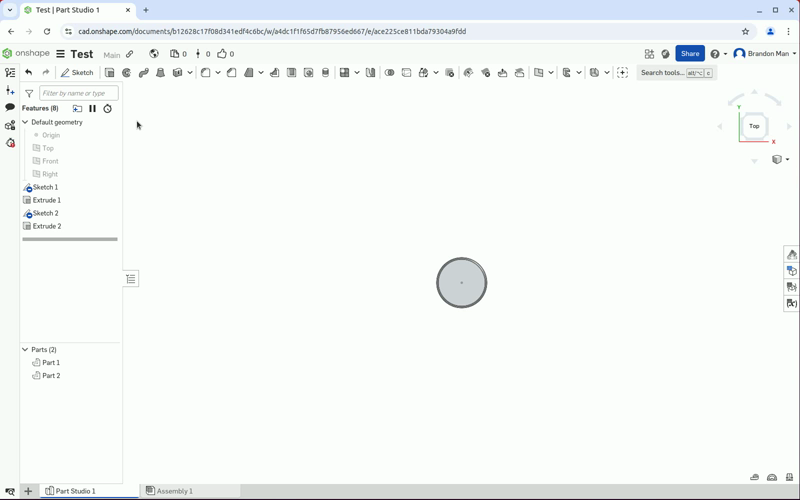
key(shift+h)
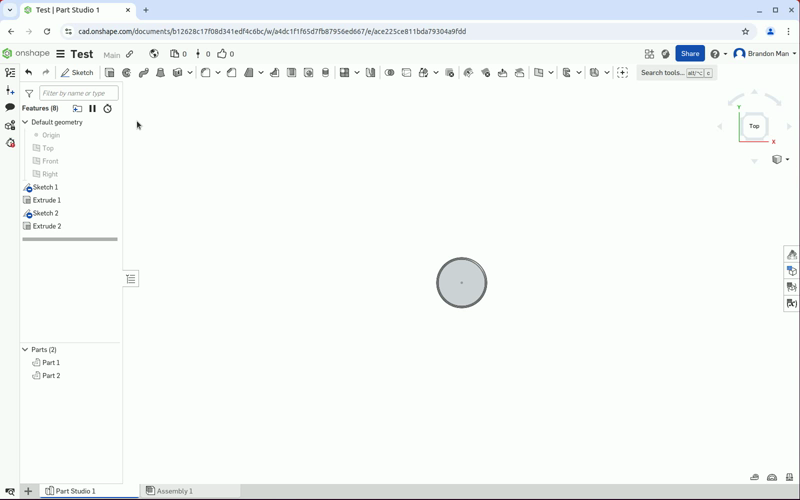
key(shift+7)
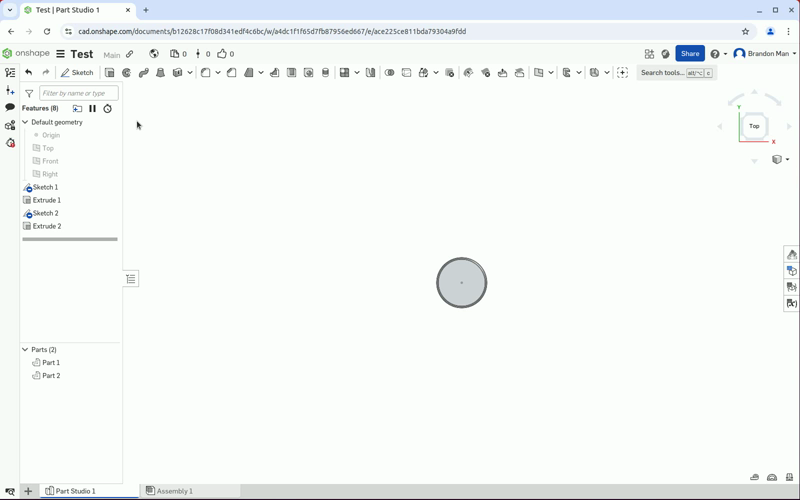
key(up, 3)
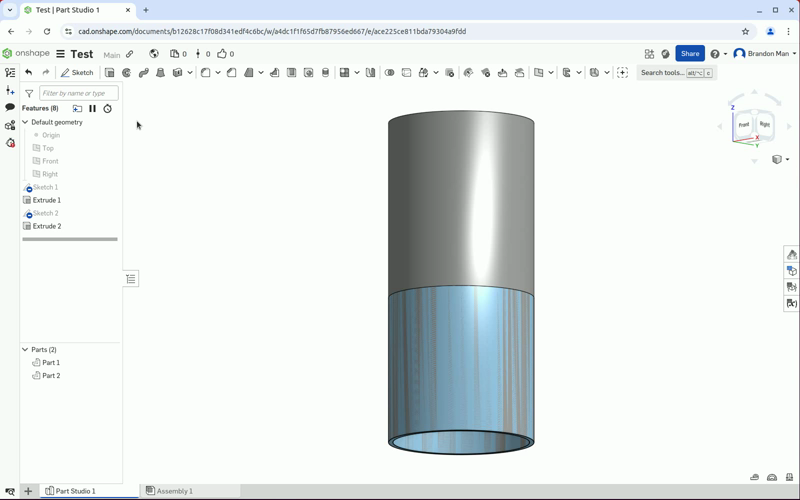
key(left, 3)
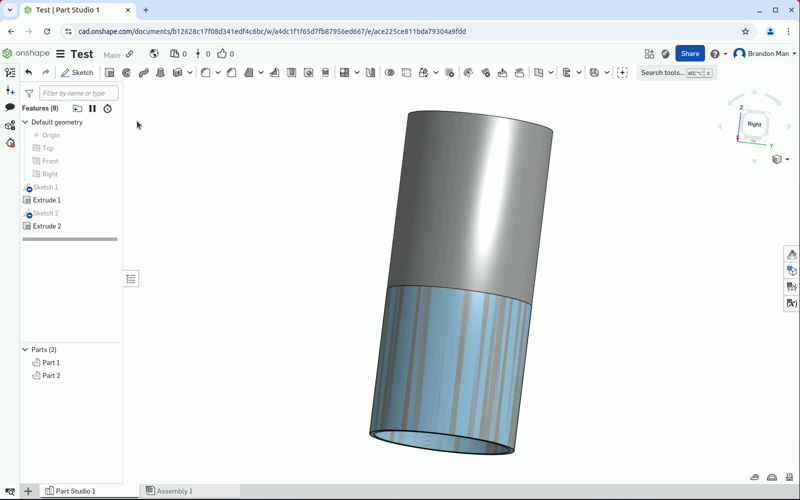
key(right, 3)
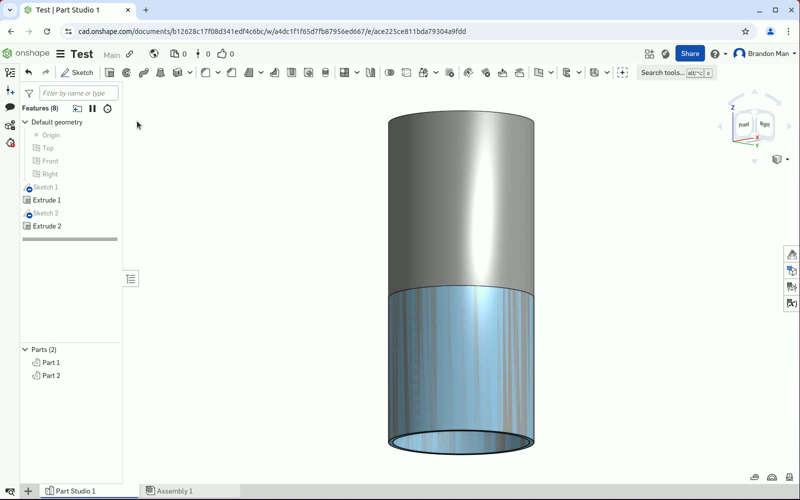
key(down, 3)
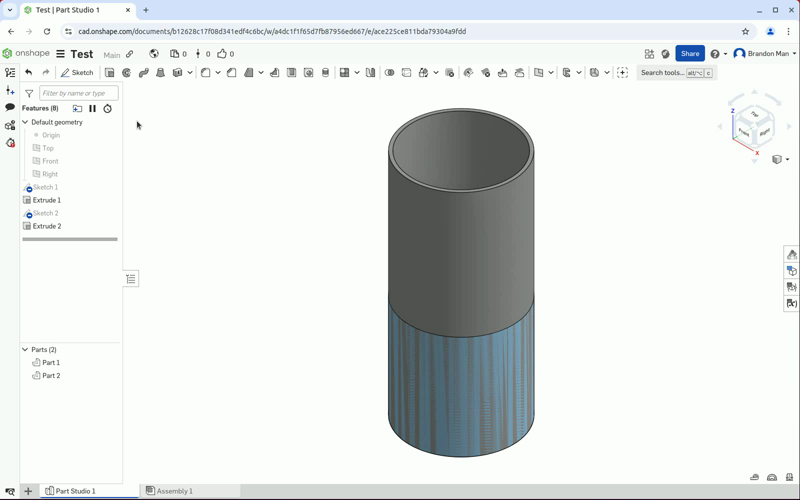
mouse_move(73, 189)
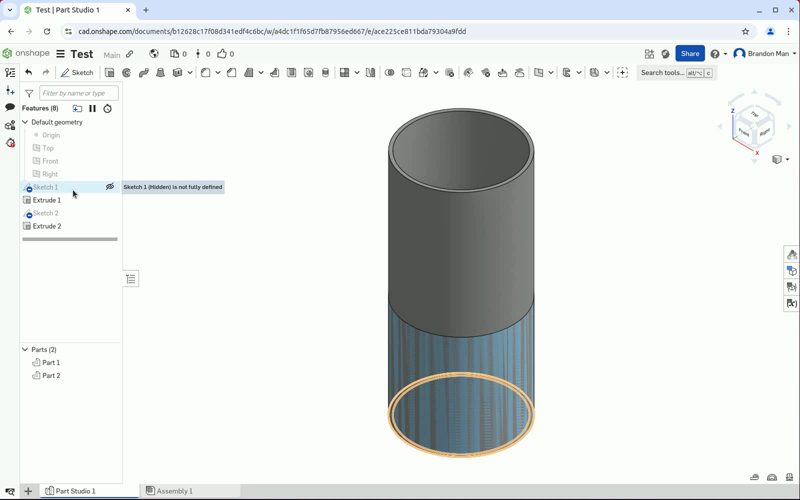
click(73, 189)